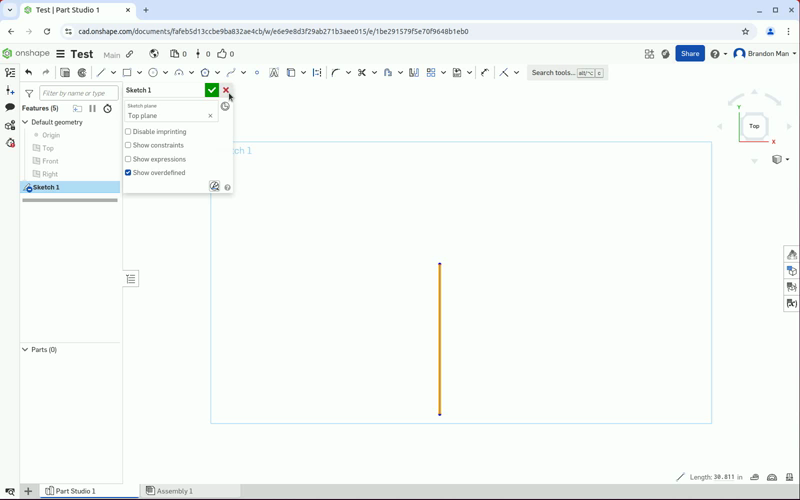
key(shift+h)
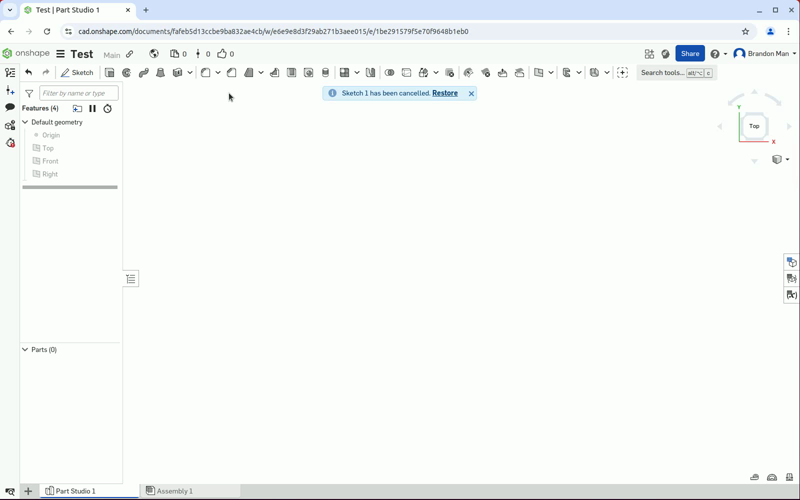
mouse_move(73, 352)
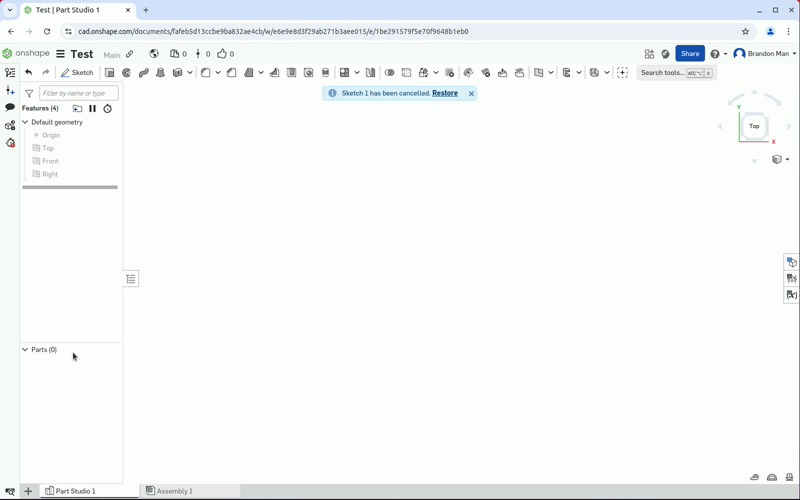
key(y)
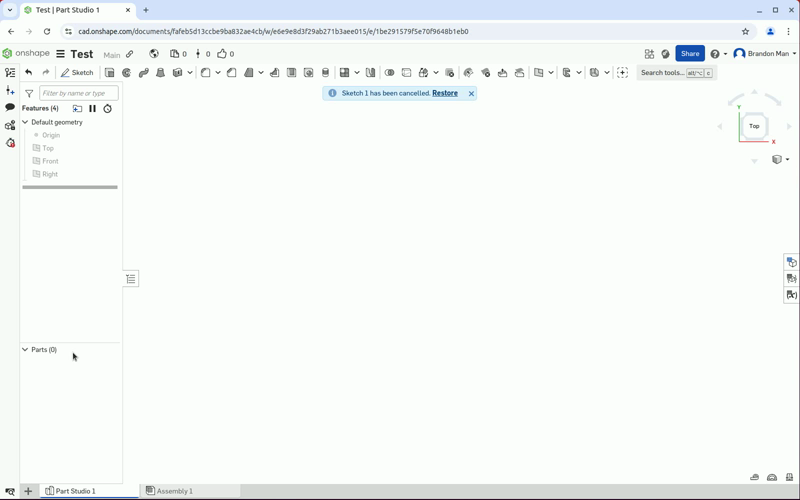
key(shift+p)
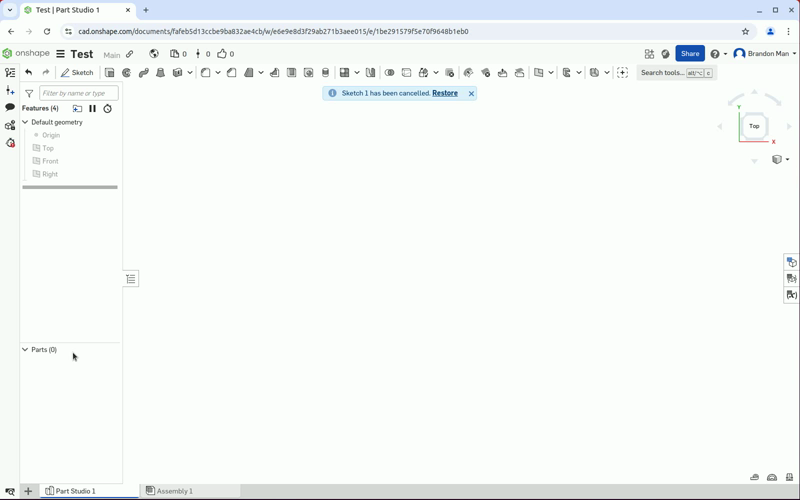
key(space)
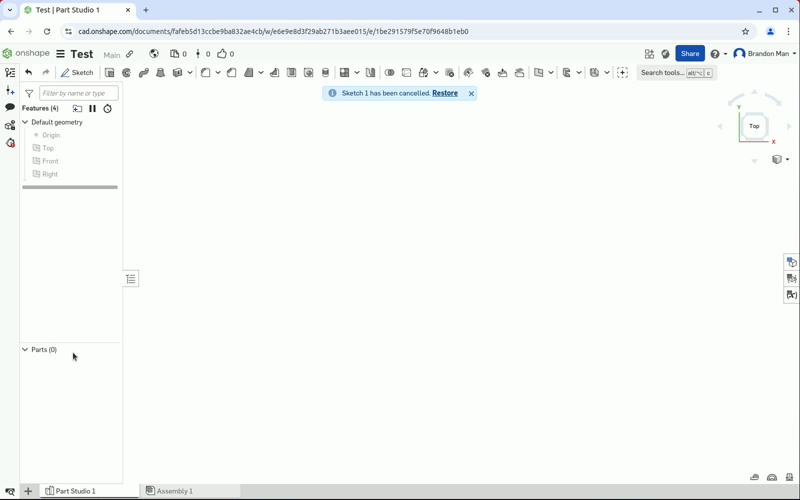
key_down(shift)
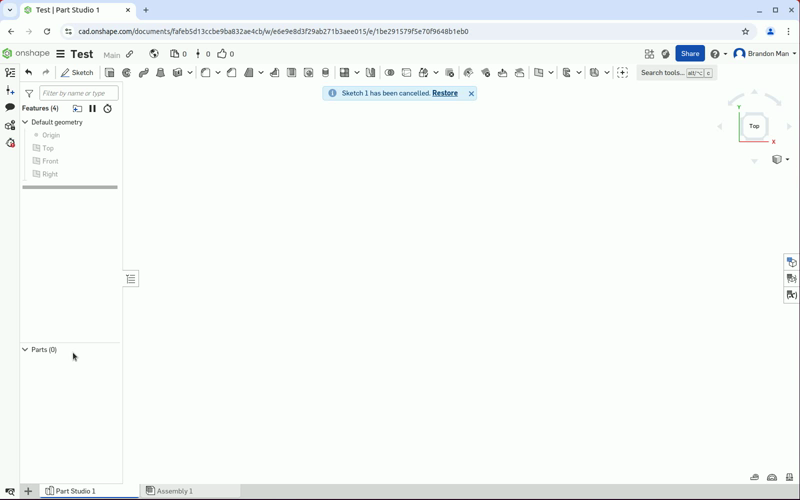
key(up)
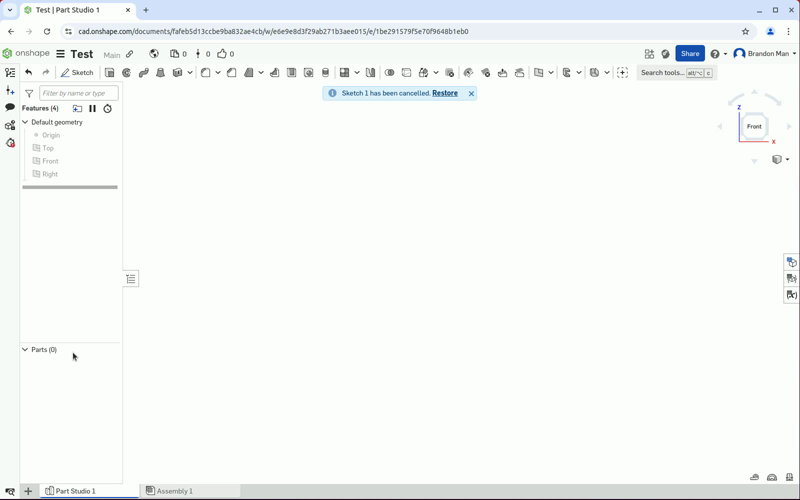
key_up(shift)
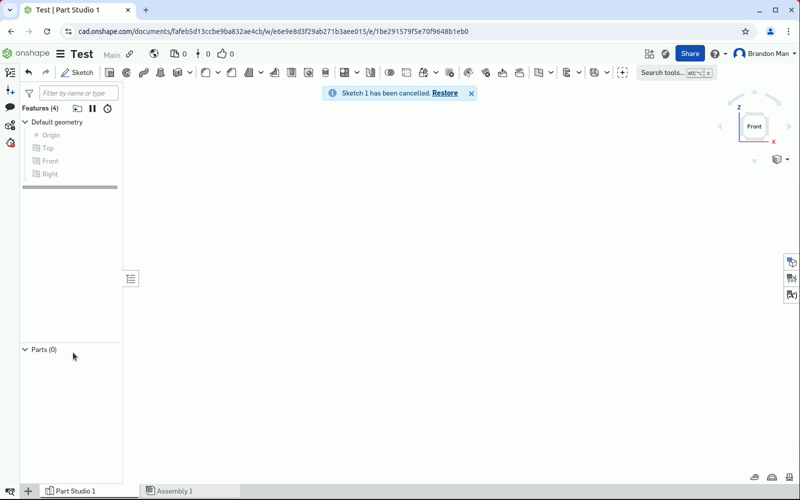
mouse_move(73, 352)
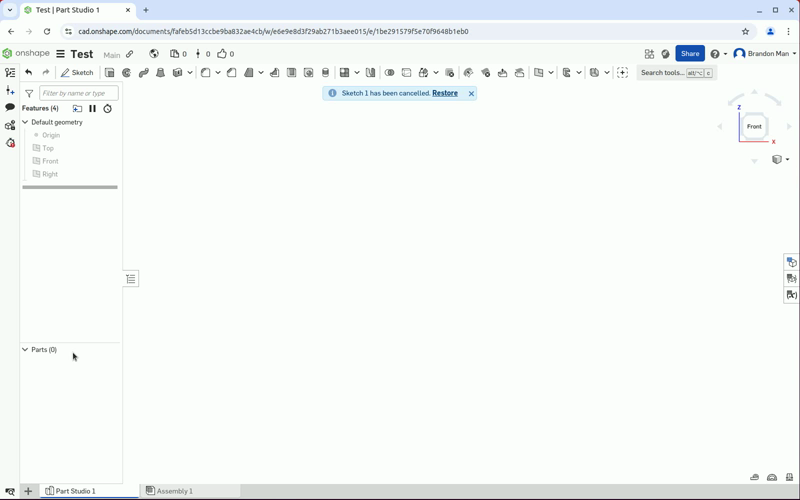
key(shift+y)
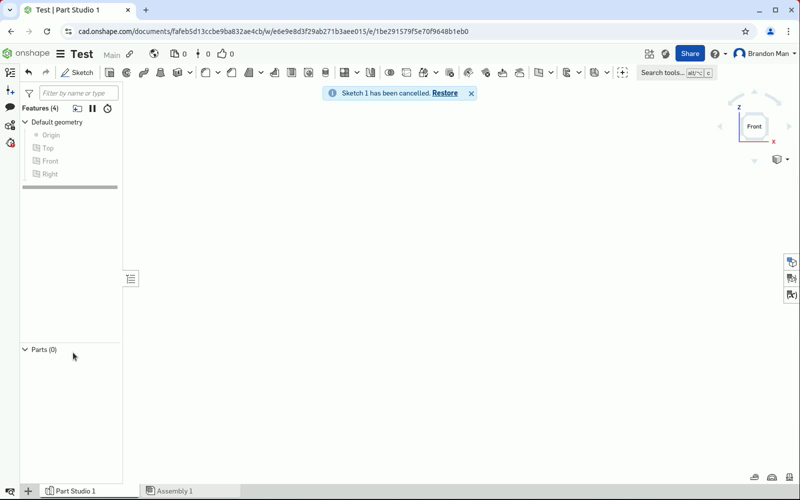
key(shift+s)
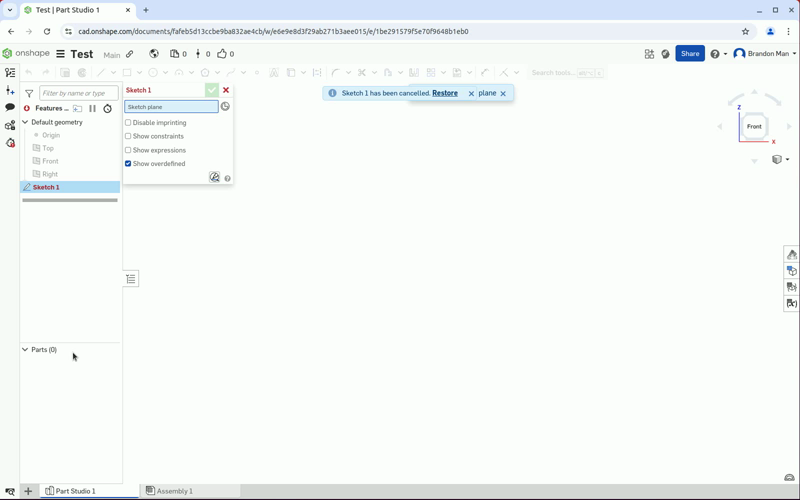
mouse_move(73, 163)
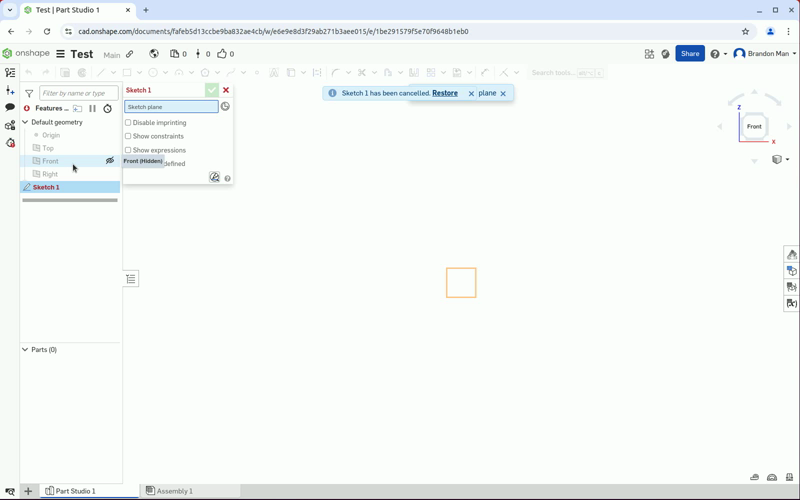
click(73, 163)
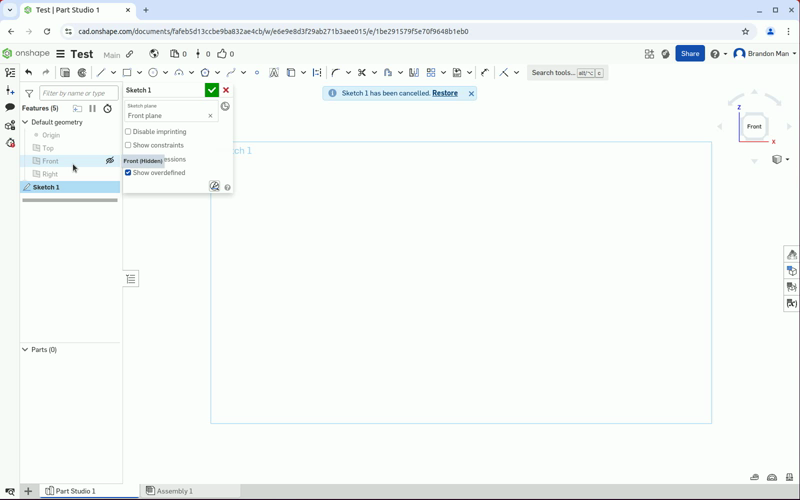
mouse_move(73, 352)
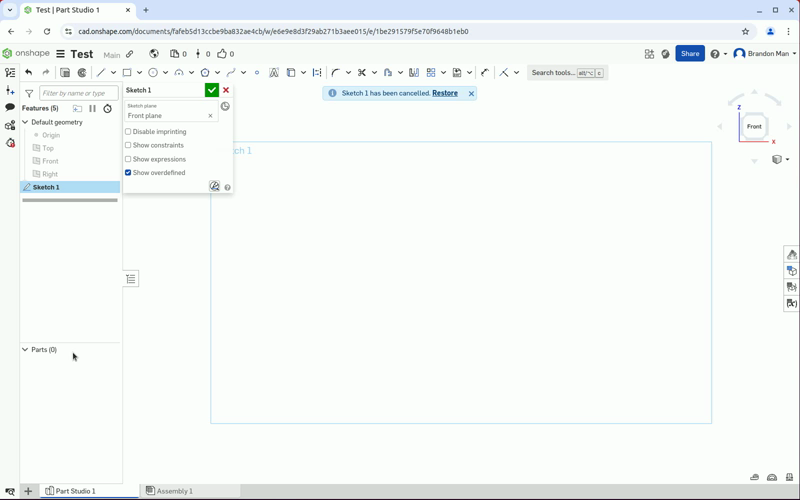
key(y)
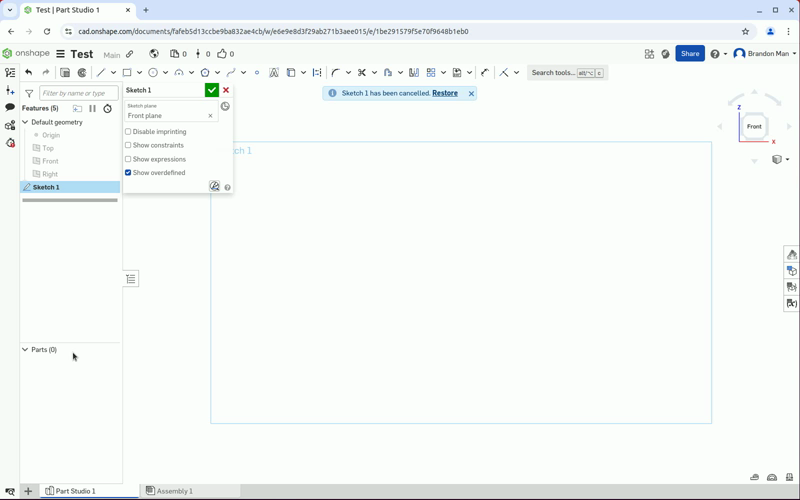
key(l)
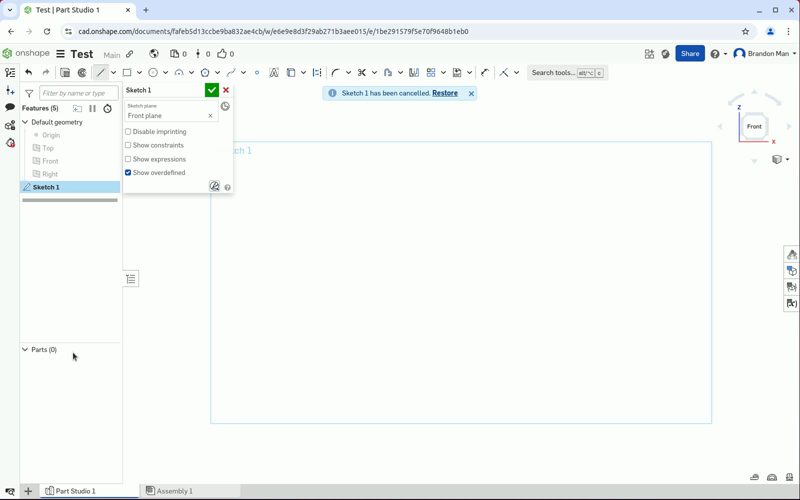
key_down(shift)
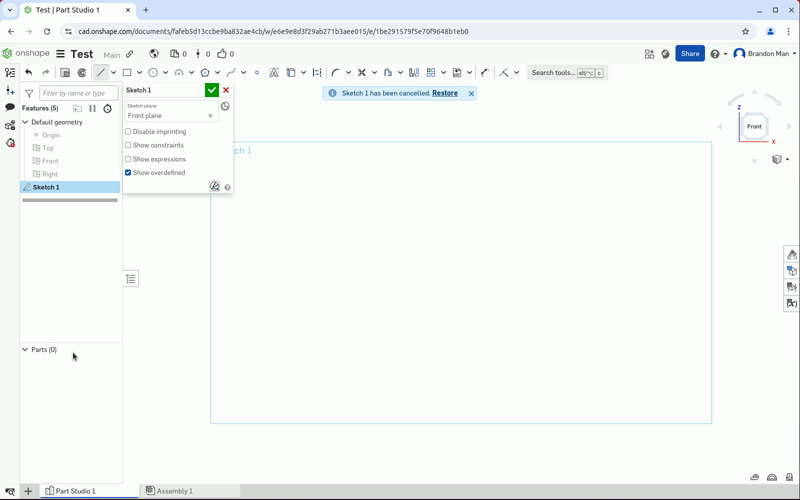
mouse_move(348, 300)
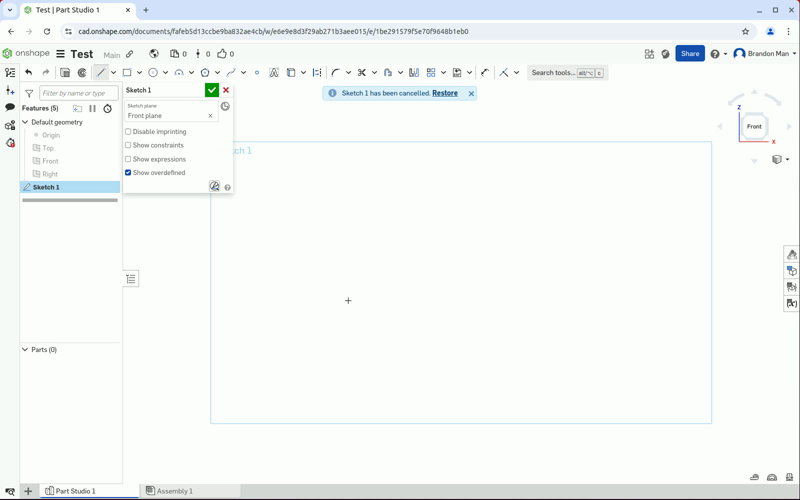
click(348, 300)
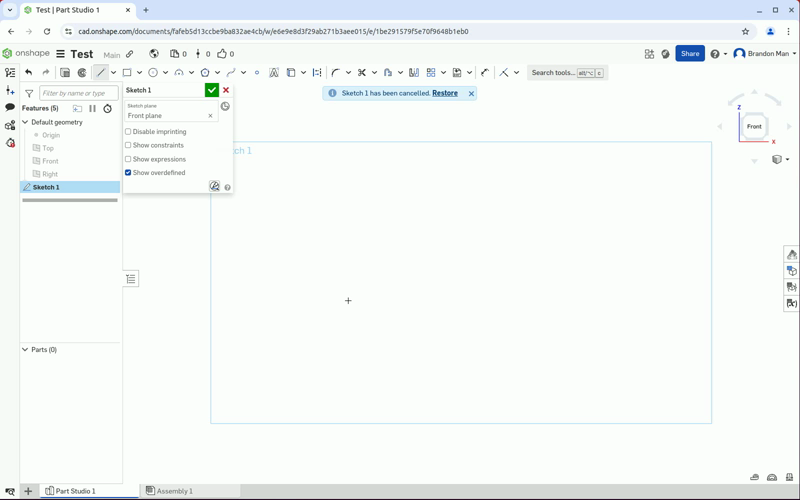
key_up(shift)
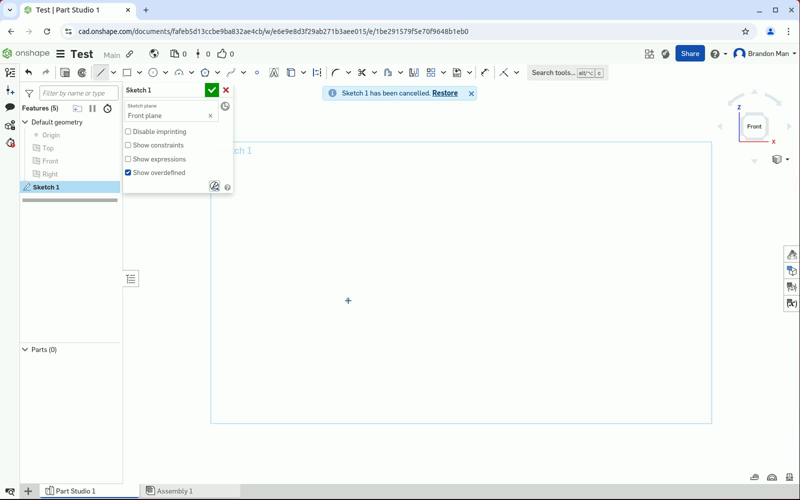
key_down(shift)
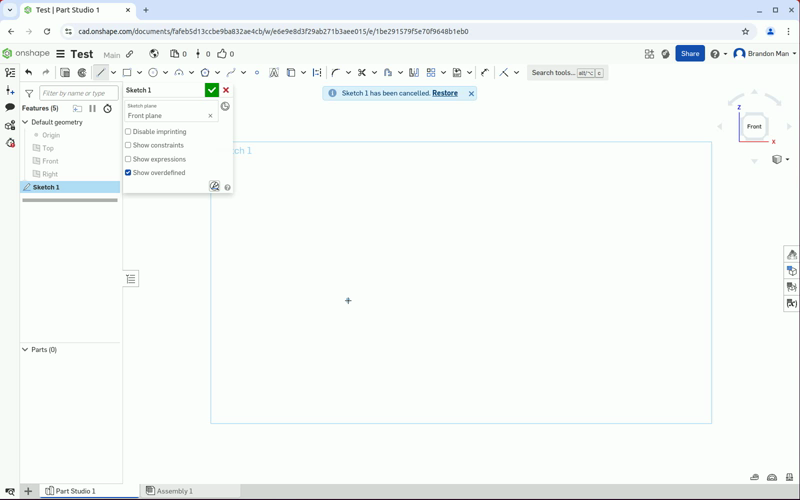
mouse_move(572, 300)
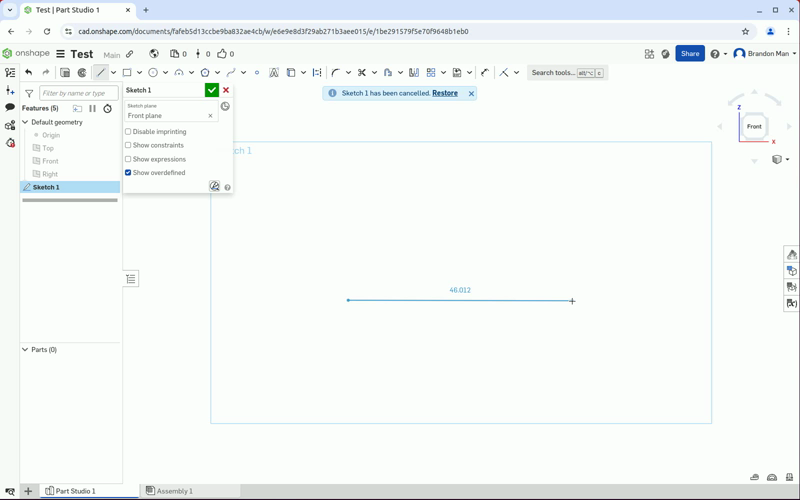
click(572, 300)
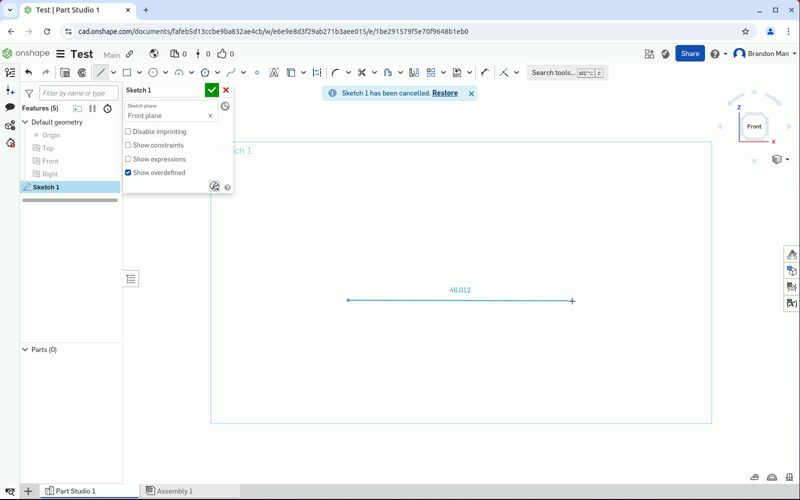
key_up(shift)
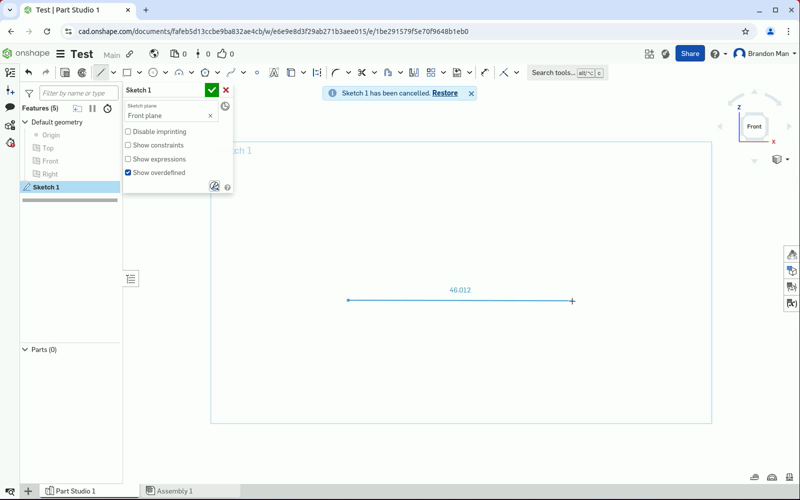
key_down(shift)
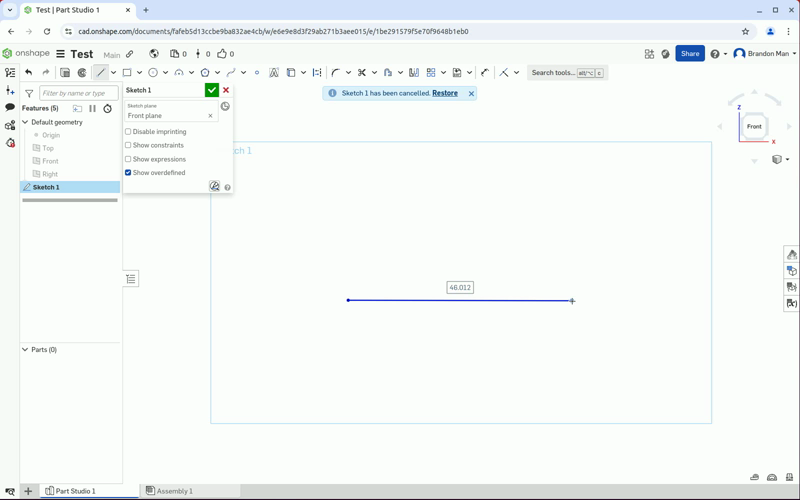
mouse_move(589, 300)
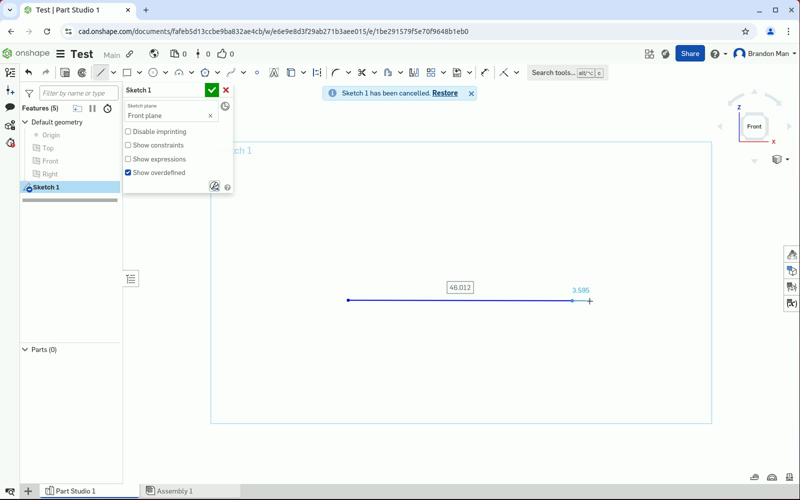
mouse_move(572, 265)
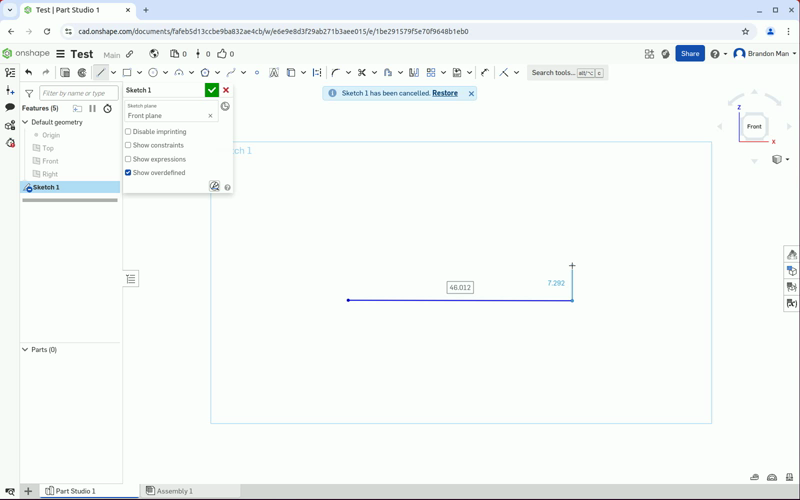
click(572, 265)
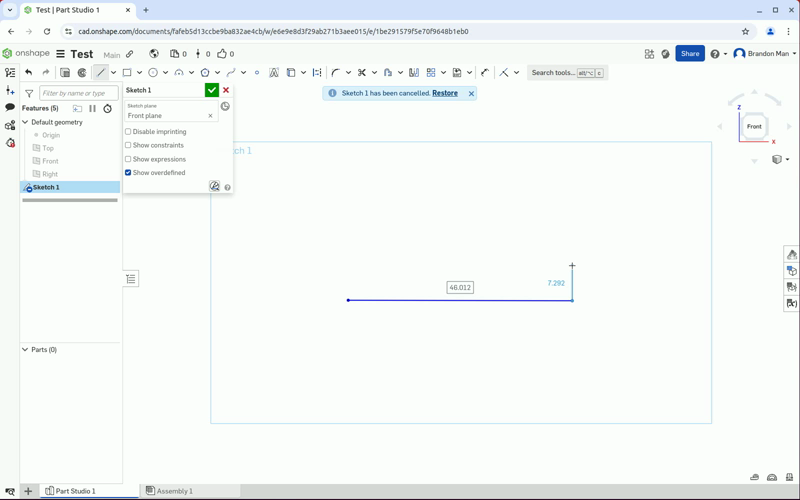
key_up(shift)
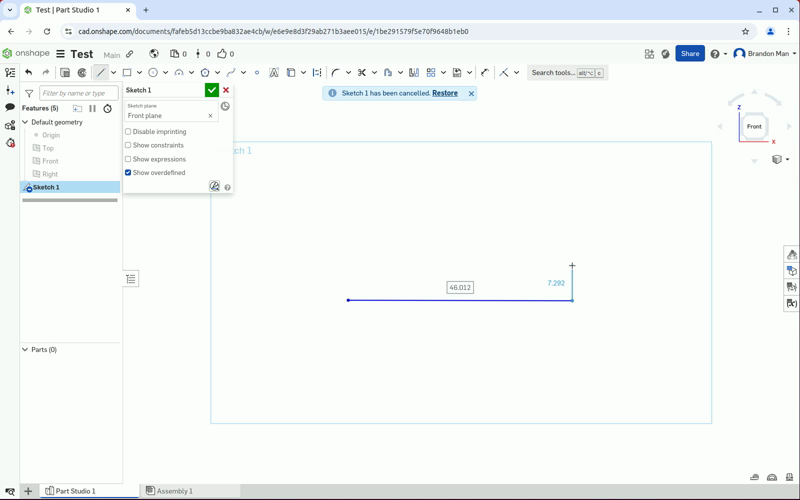
key_down(shift)
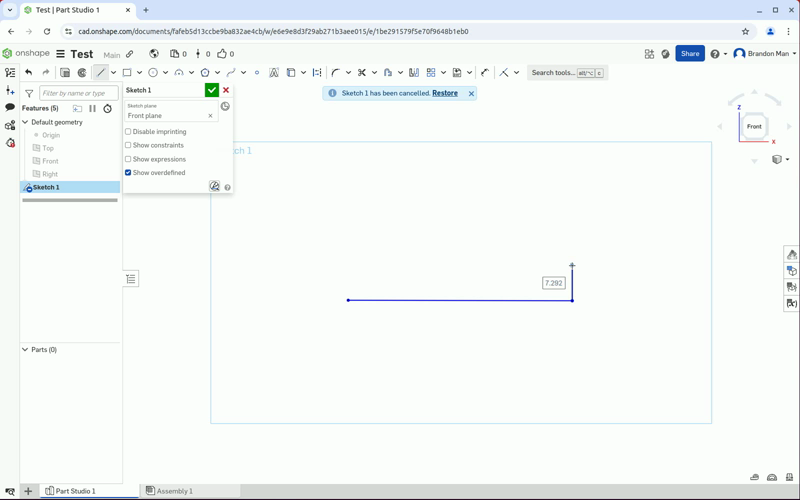
mouse_move(348, 265)
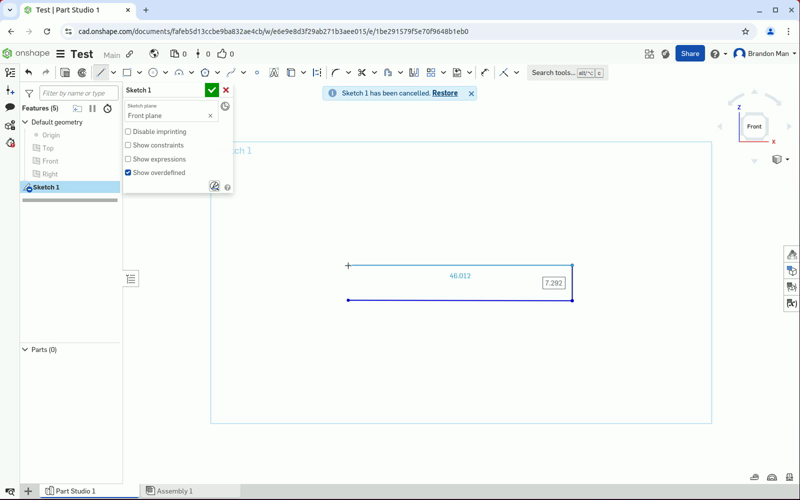
click(348, 265)
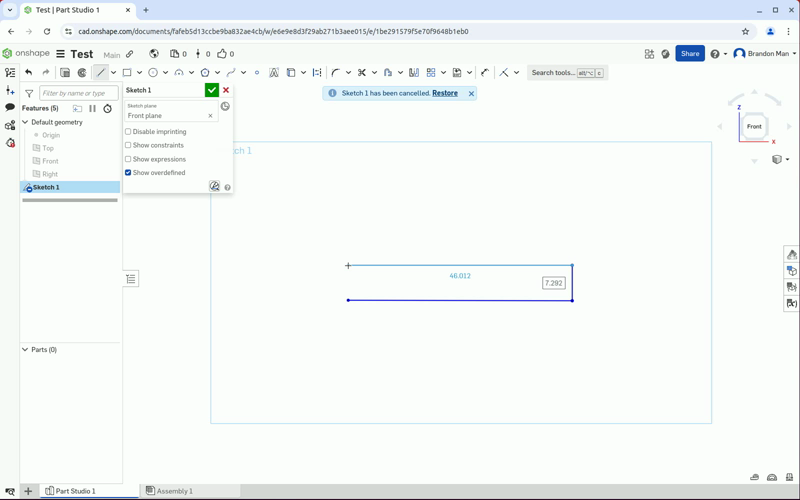
key_up(shift)
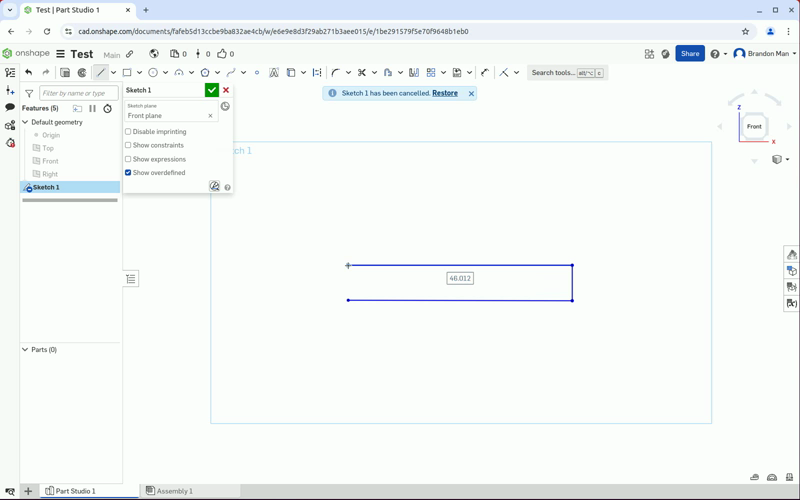
mouse_move(378, 265)
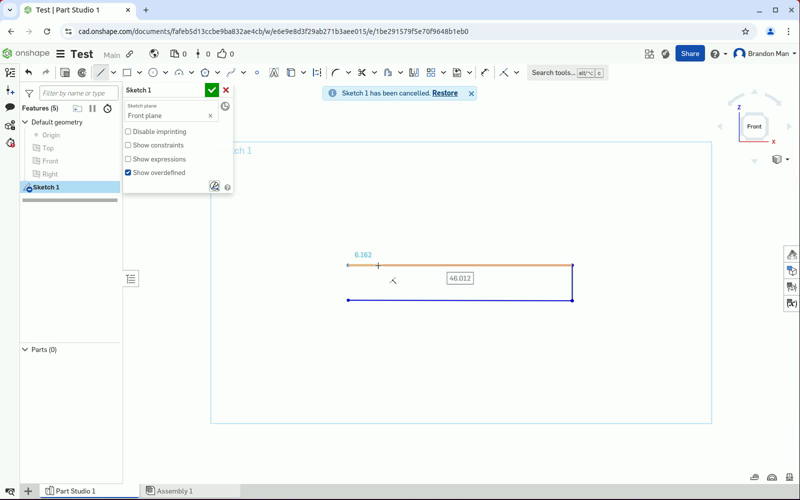
key_down(shift)
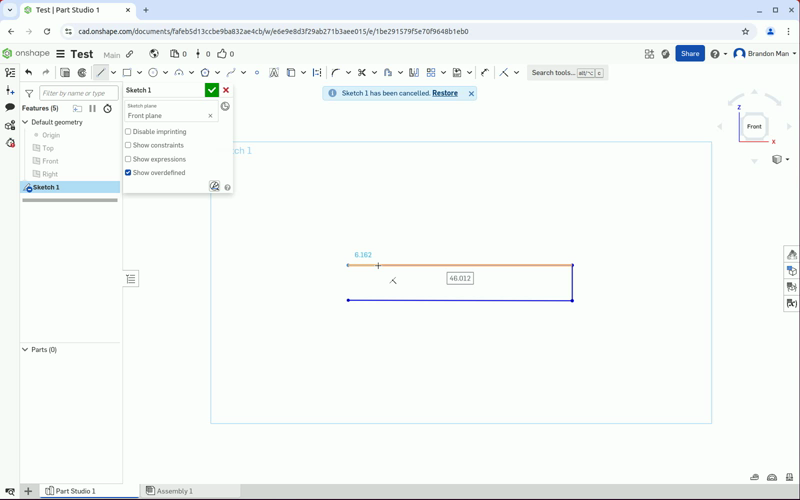
mouse_move(348, 300)
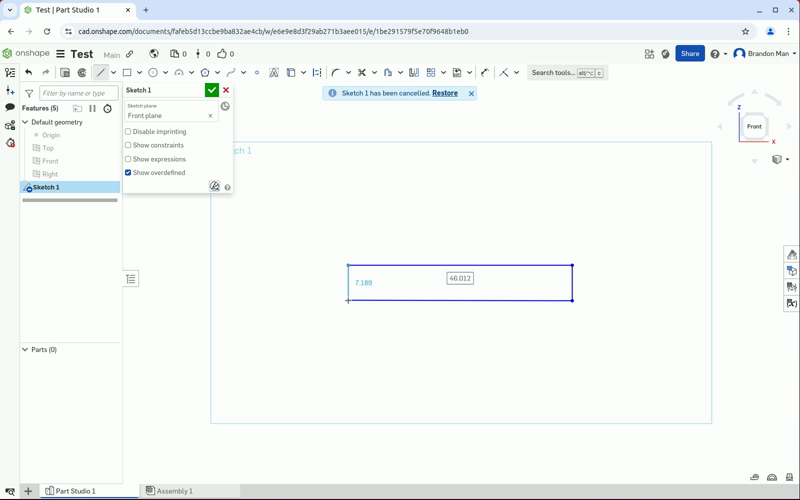
key_up(shift)
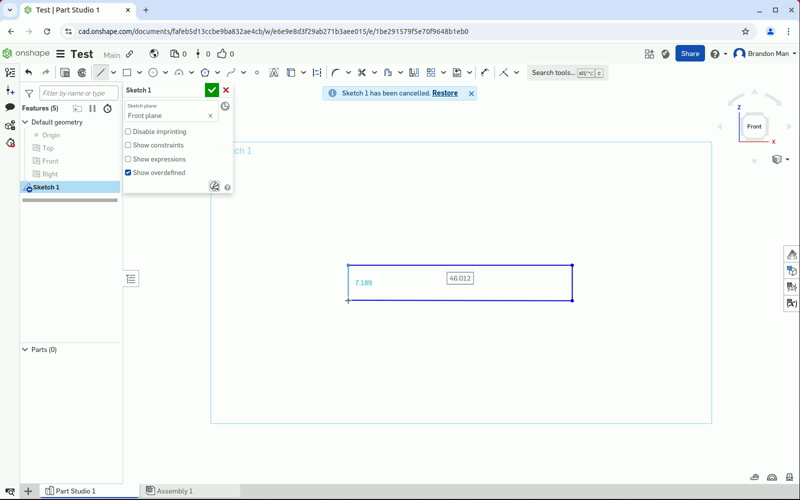
click(348, 300)
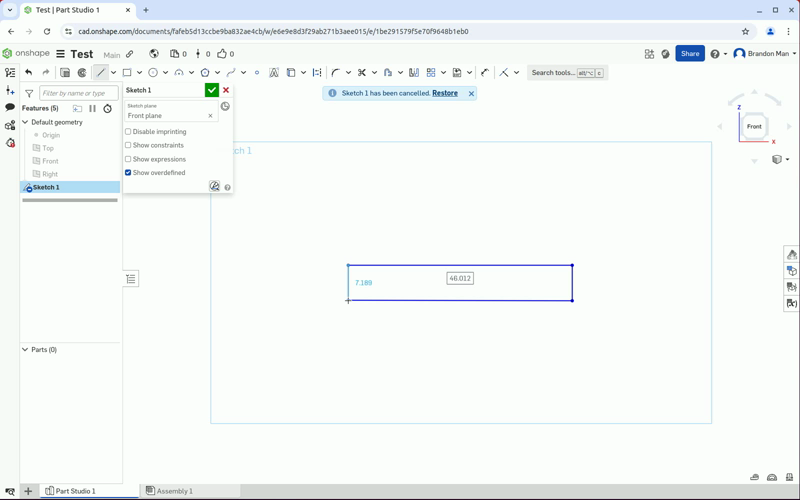
key(esc)
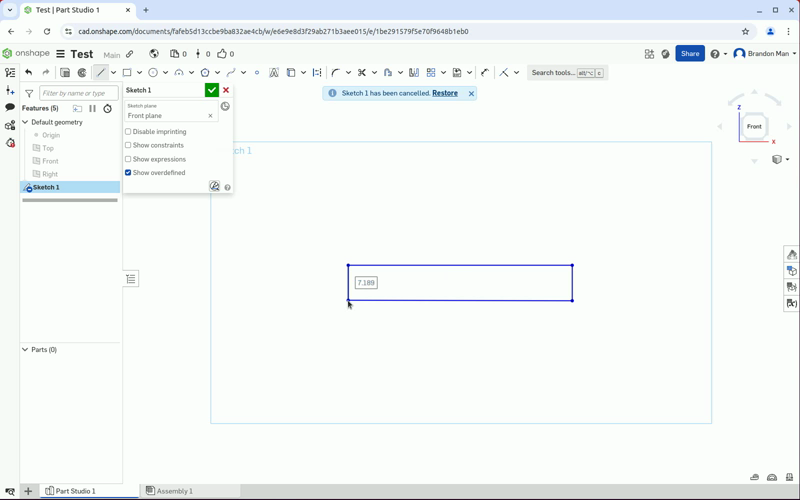
key(c)
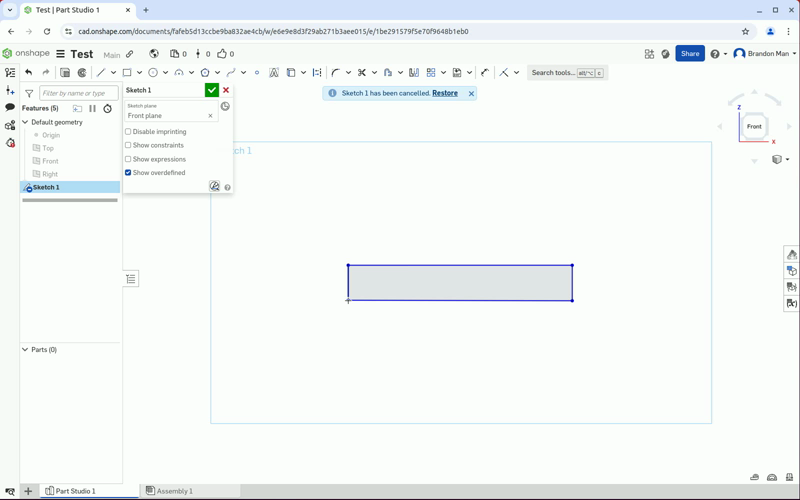
key_down(shift)
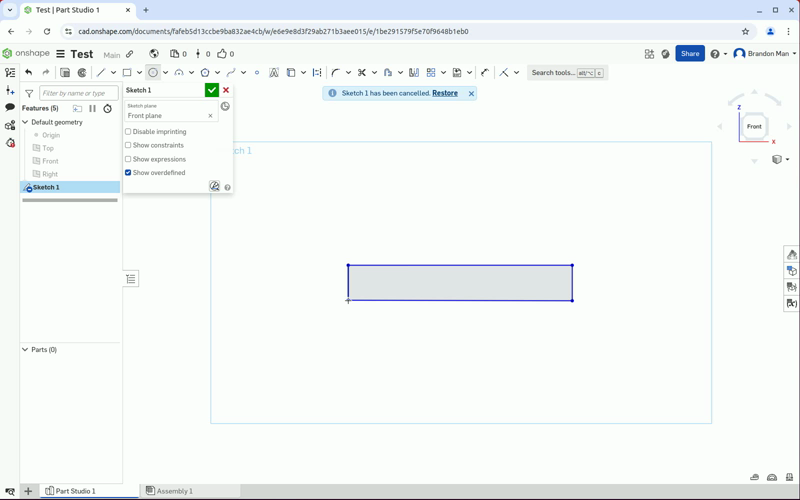
mouse_move(371, 284)
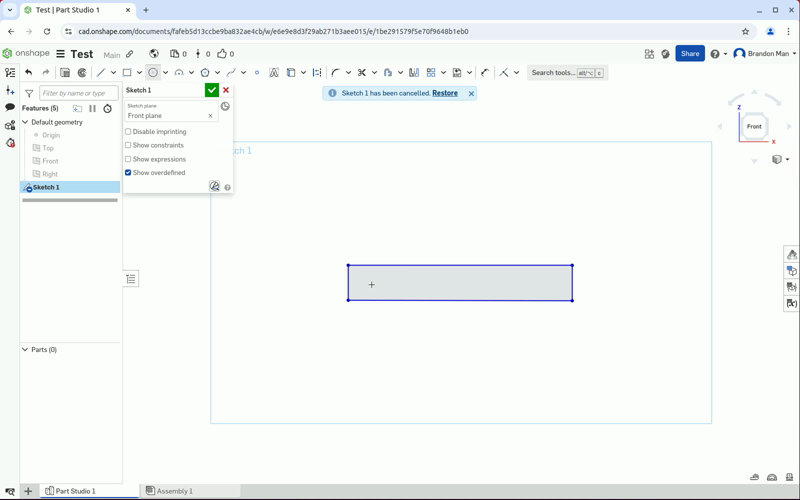
click(371, 284)
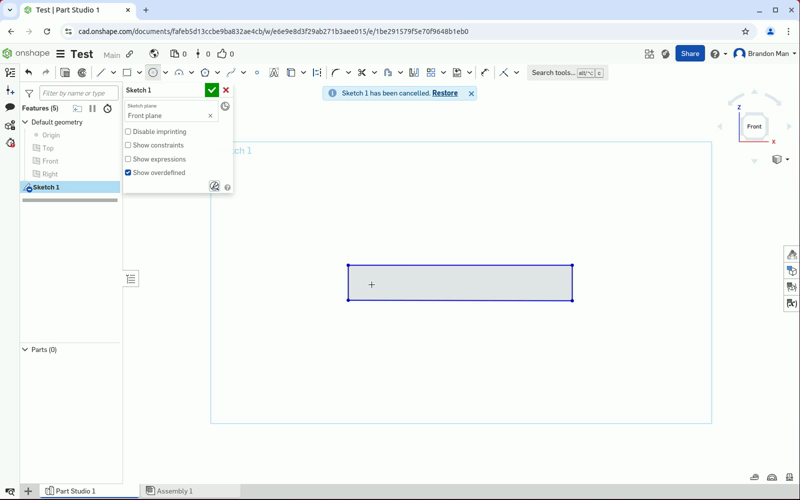
key_up(shift)
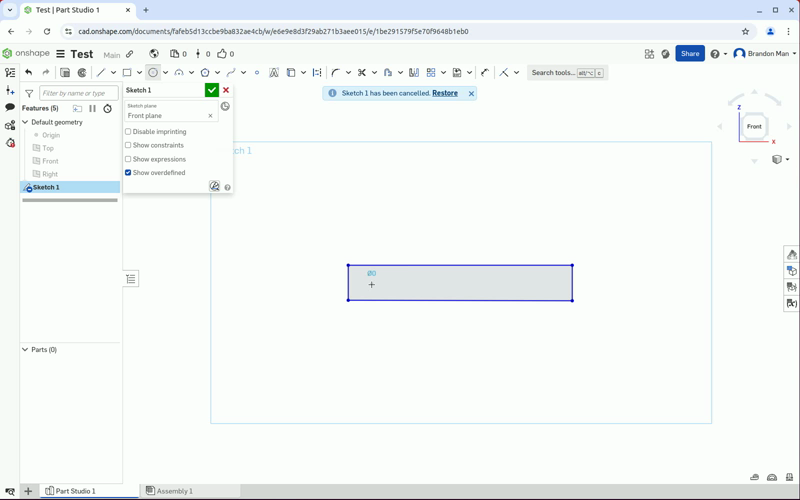
mouse_move(376, 284)
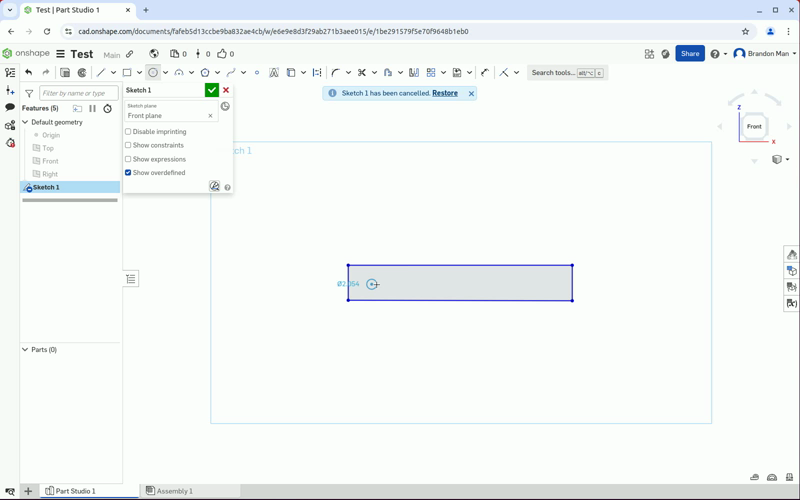
click(376, 284)
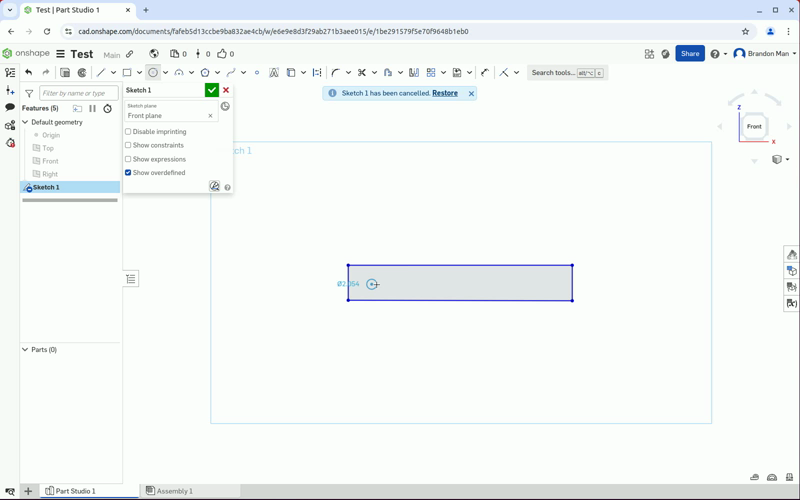
key(esc)
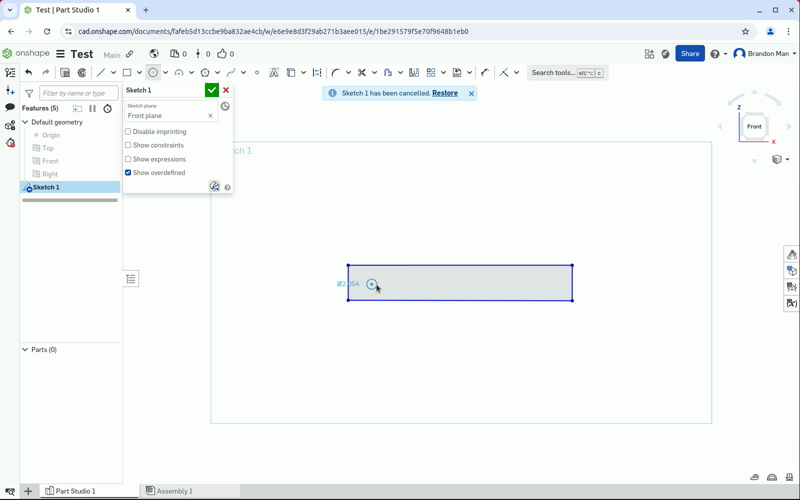
key(c)
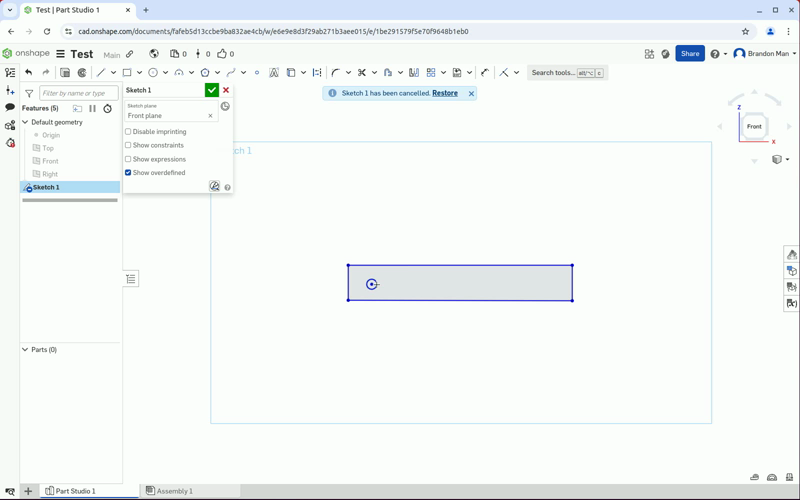
key_down(shift)
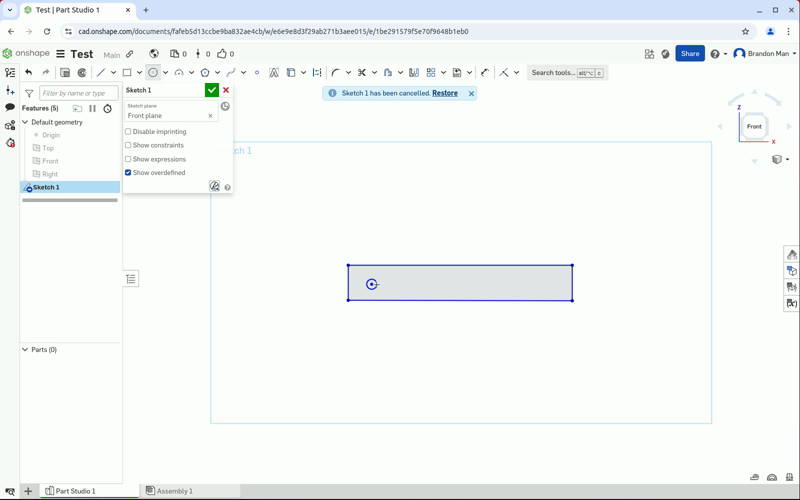
mouse_move(430, 284)
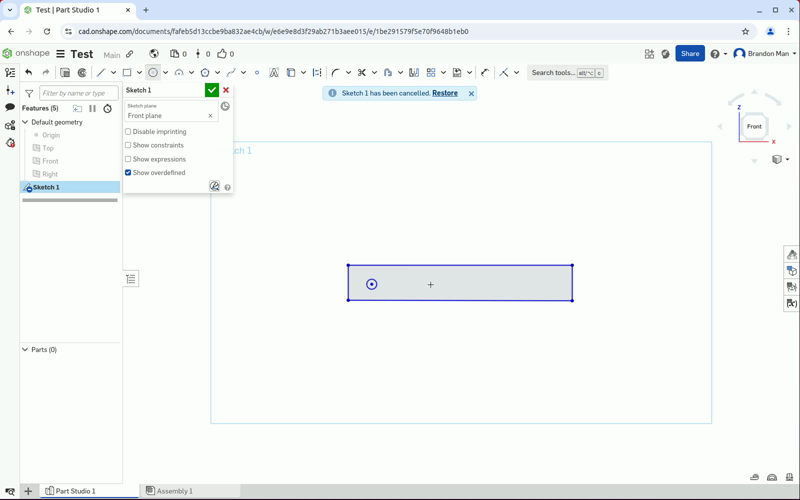
click(430, 284)
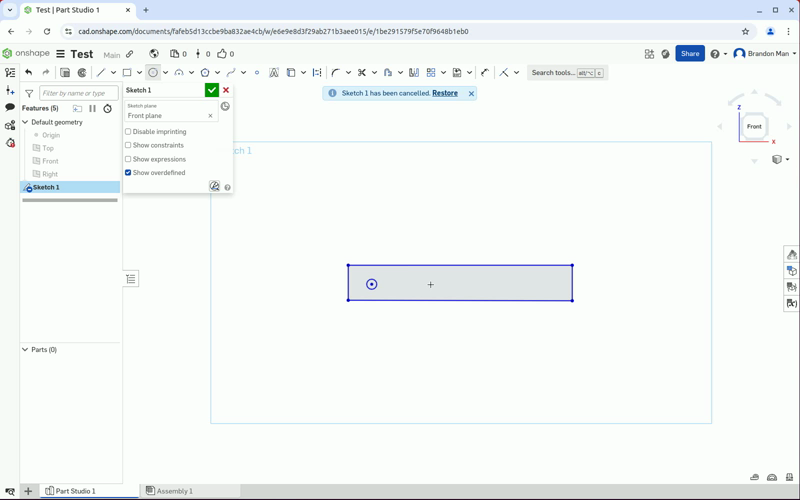
key_up(shift)
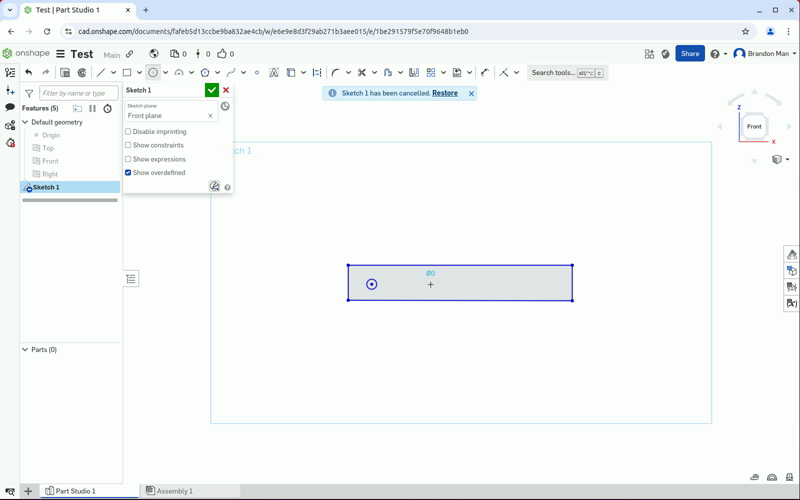
mouse_move(435, 284)
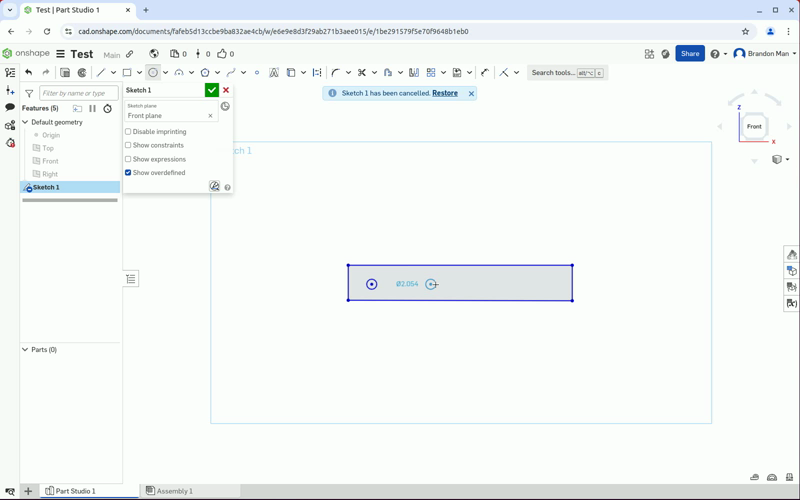
click(435, 284)
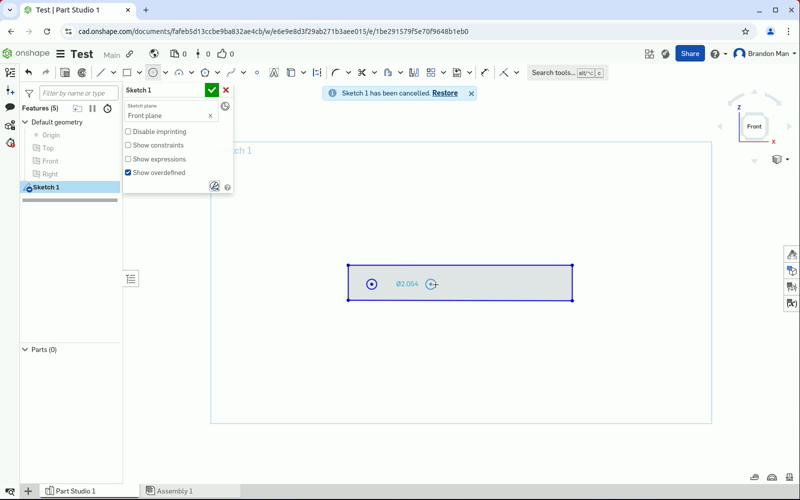
key(esc)
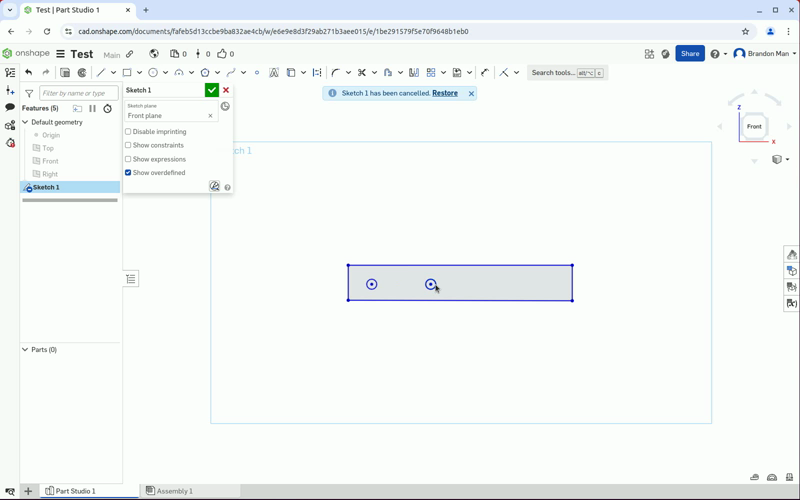
key(c)
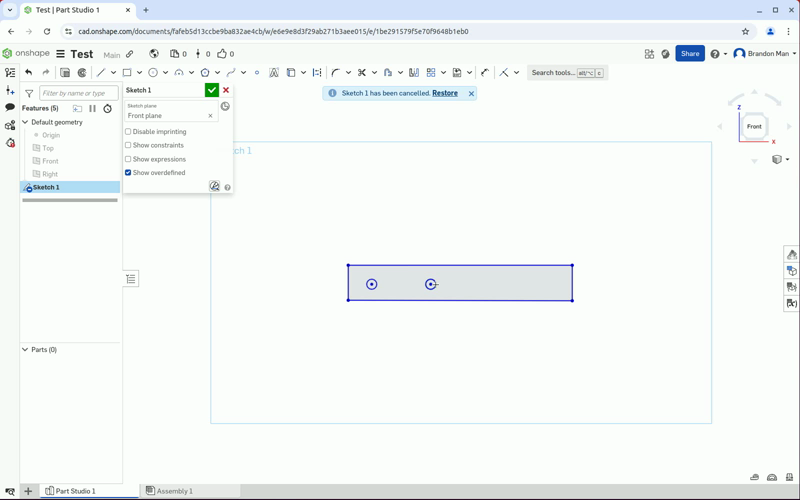
key_down(shift)
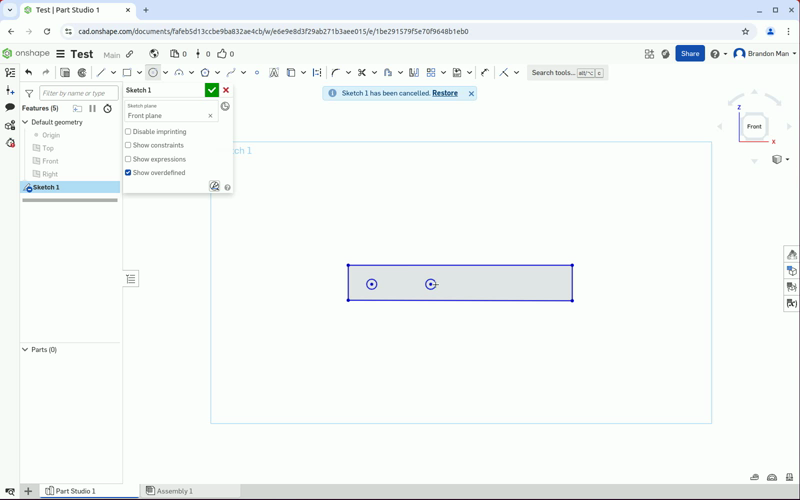
mouse_move(489, 284)
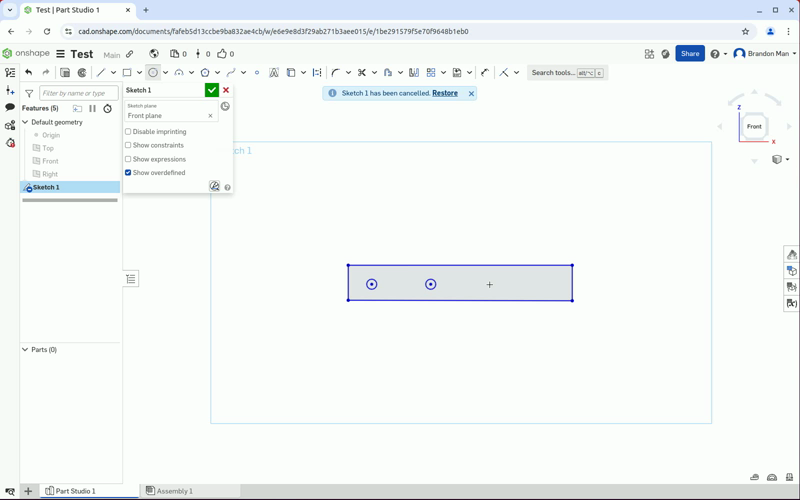
click(489, 284)
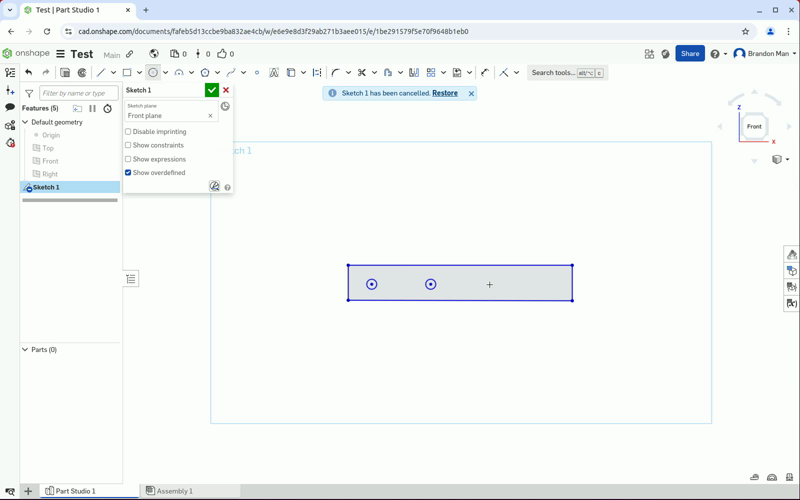
key_up(shift)
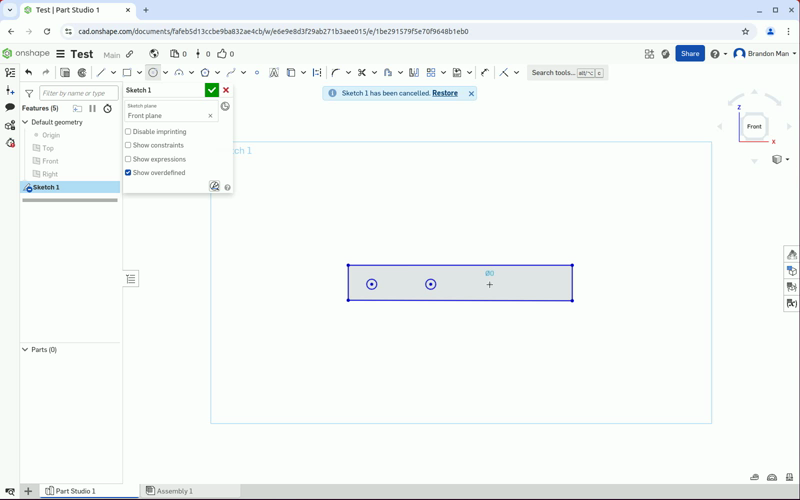
mouse_move(494, 284)
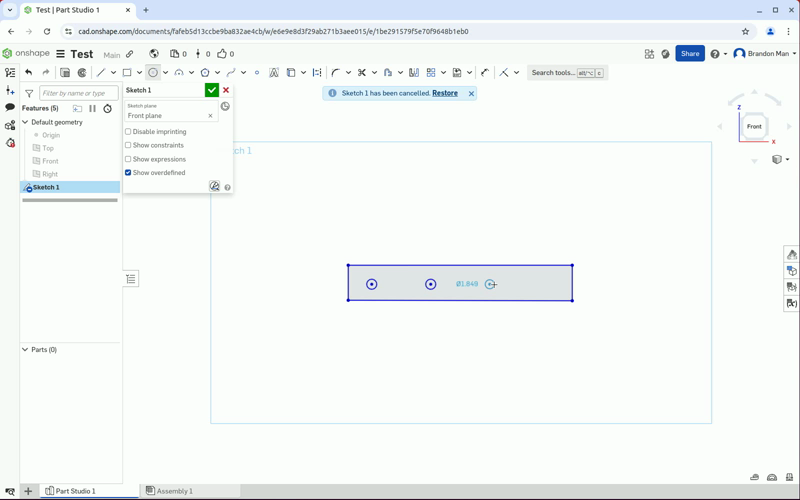
click(494, 284)
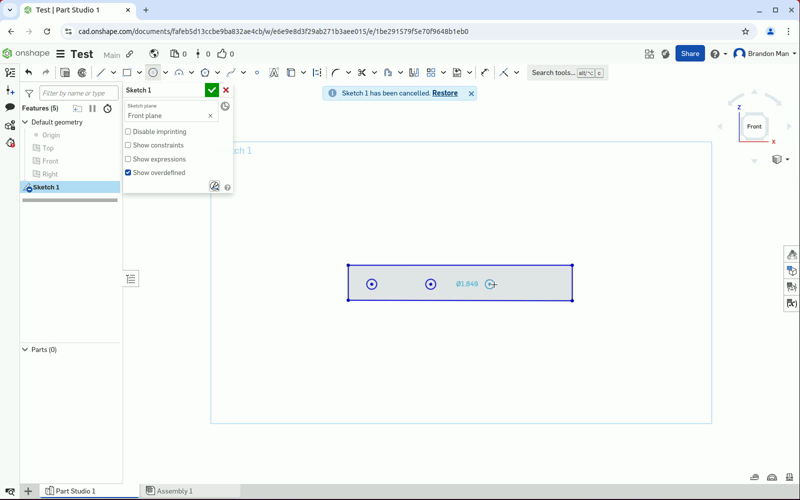
key(esc)
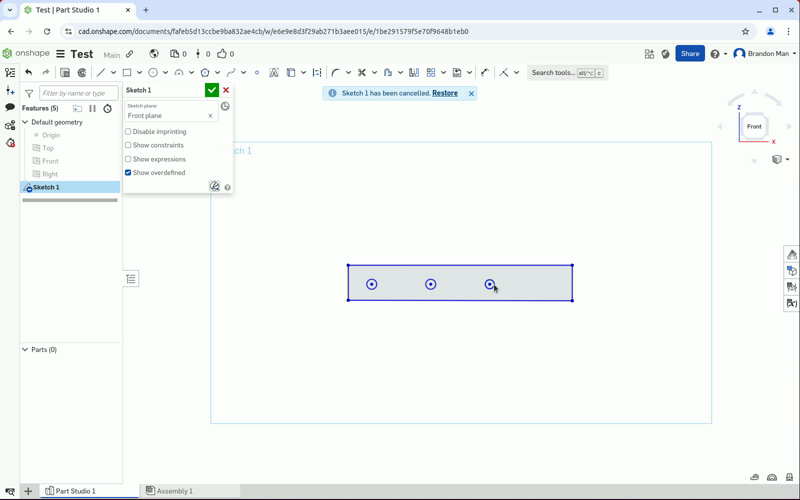
key(c)
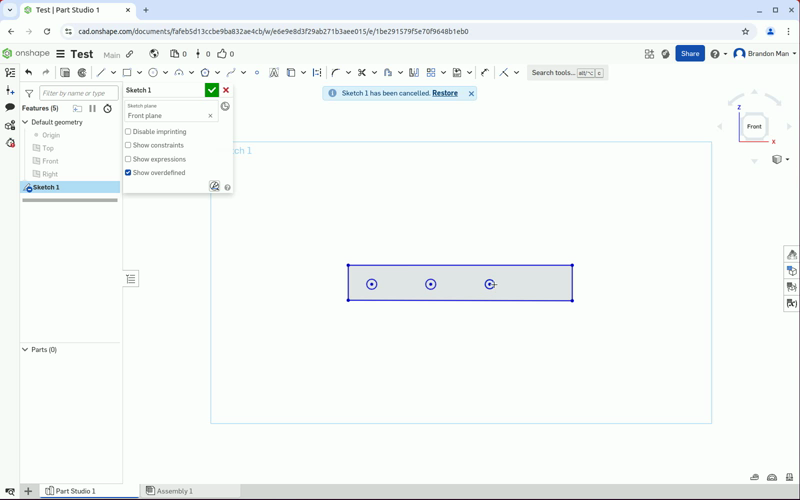
key_down(shift)
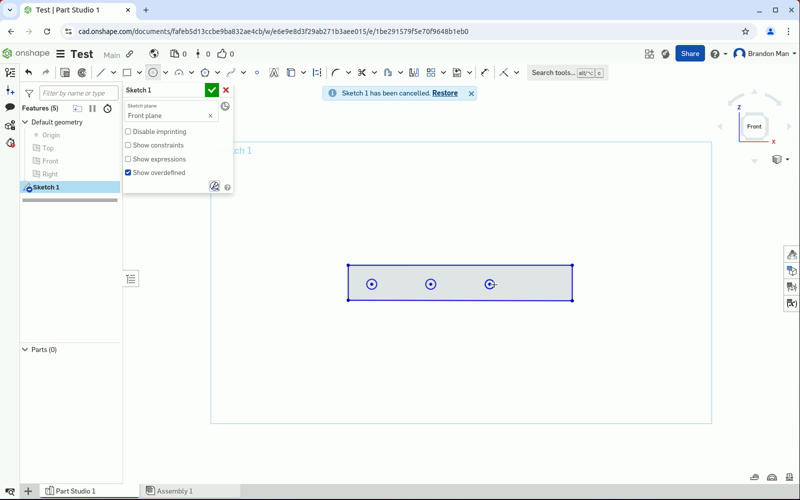
mouse_move(548, 284)
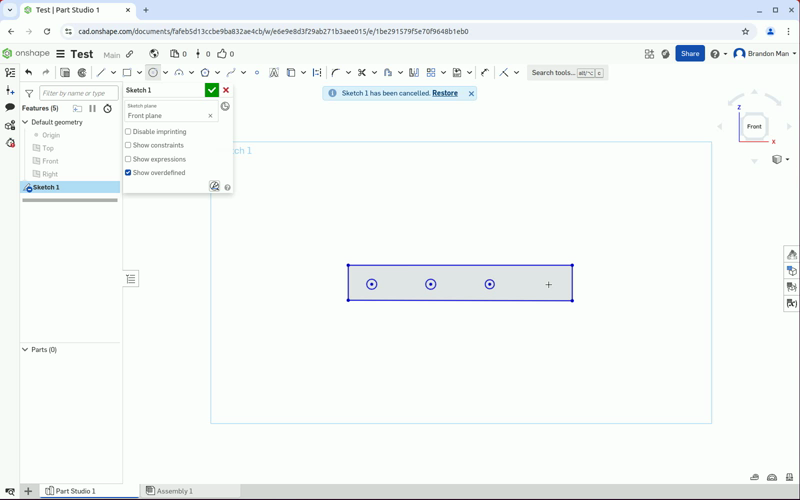
click(548, 284)
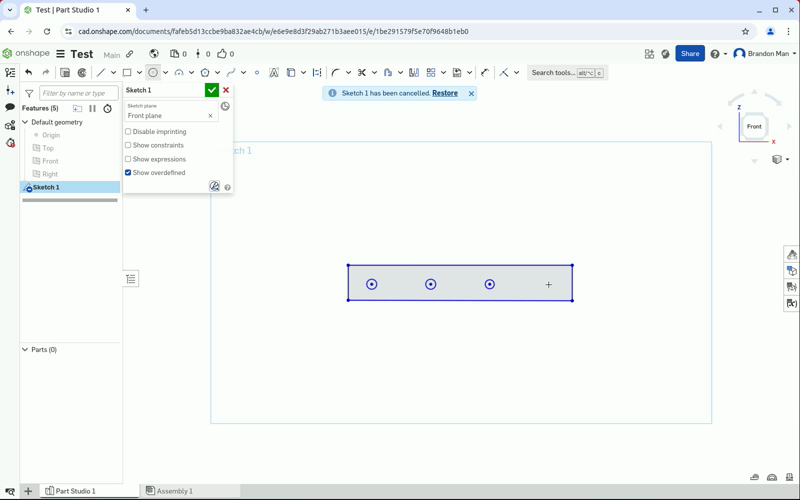
key_up(shift)
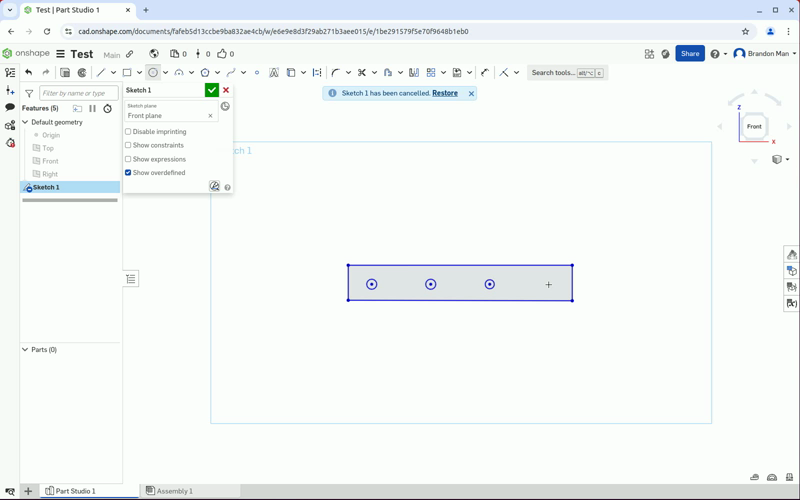
mouse_move(553, 284)
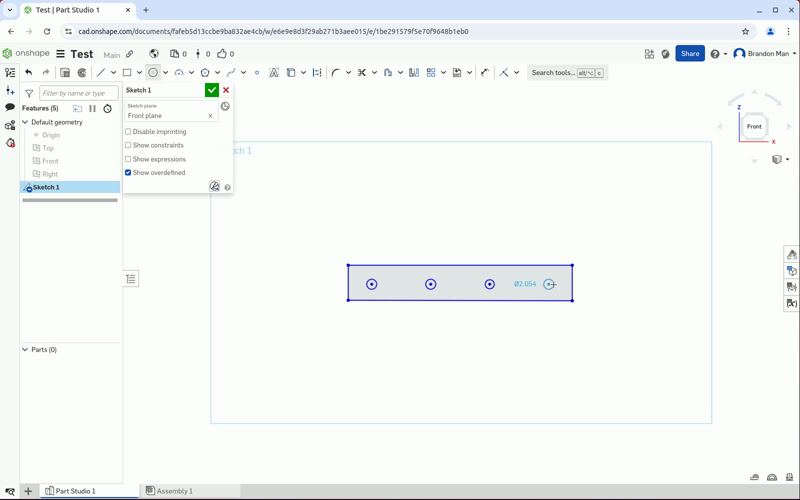
click(553, 284)
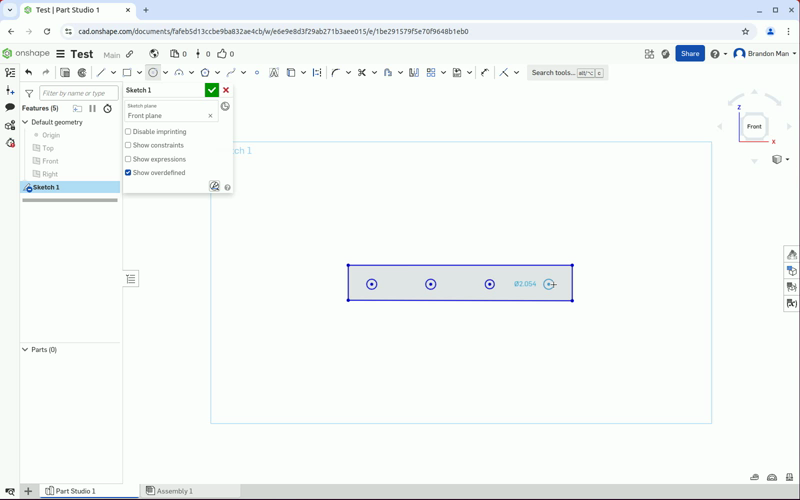
key(esc)
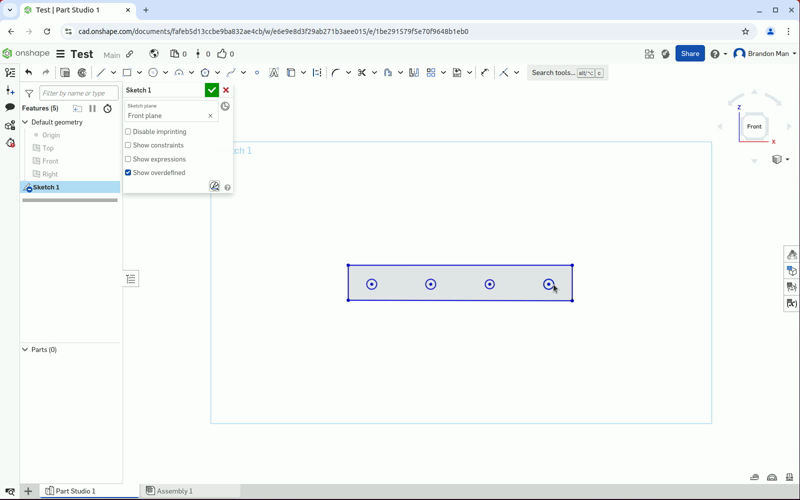
mouse_move(558, 291)
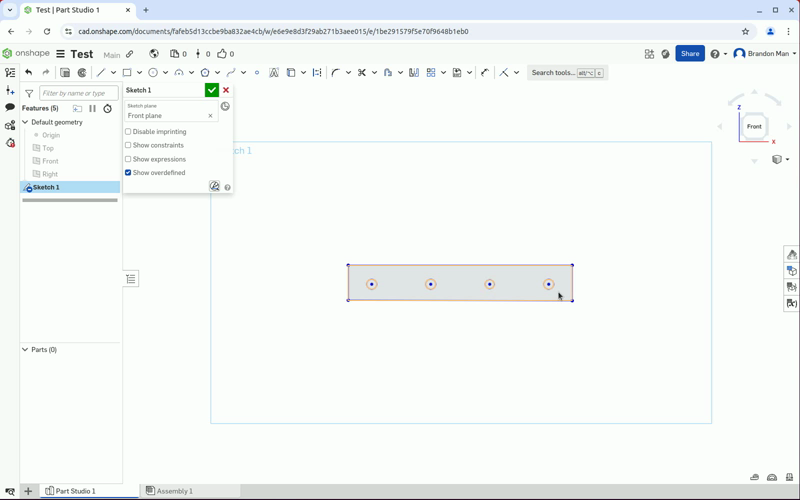
click(558, 291)
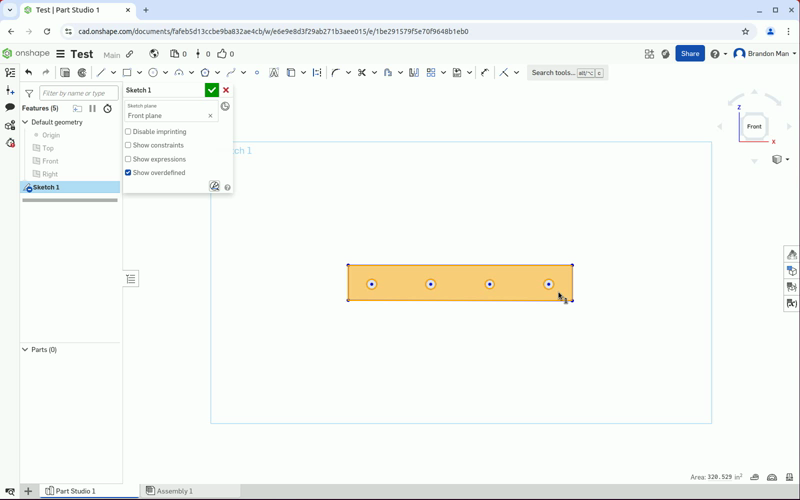
mouse_move(73, 352)
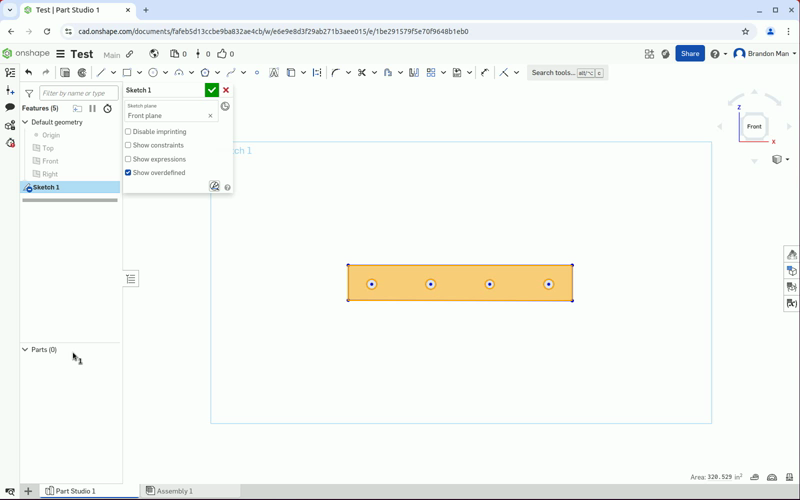
key(shift+y)
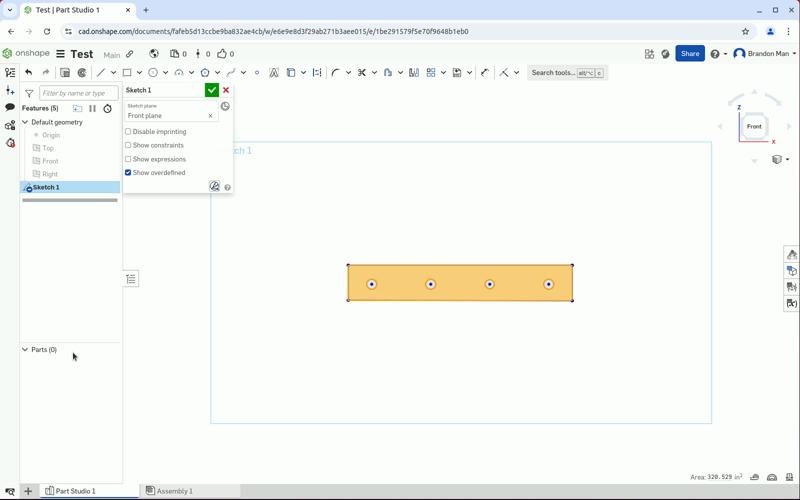
key(shift+e)
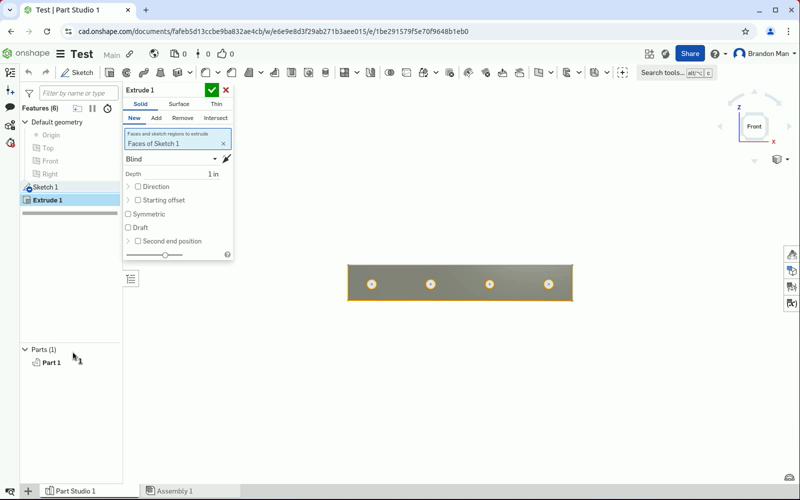
mouse_move(143, 106)
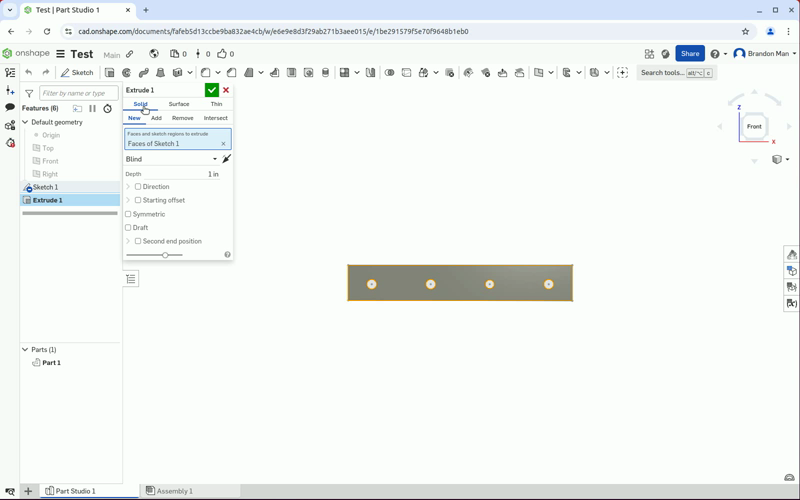
click(143, 106)
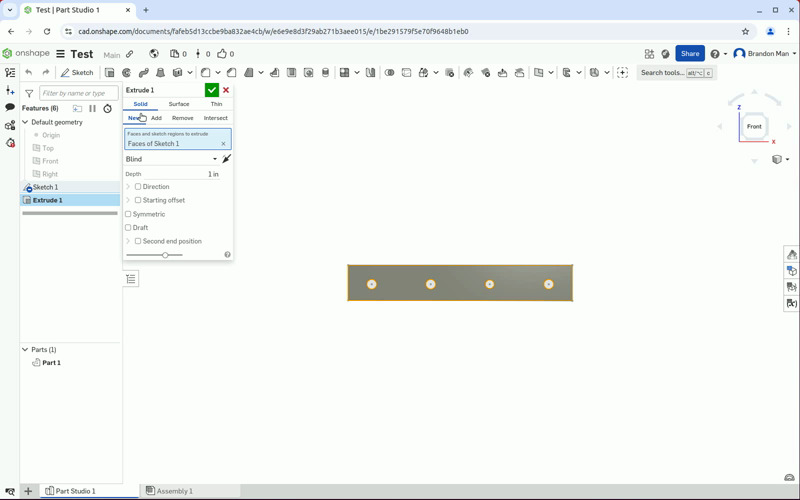
mouse_move(137, 120)
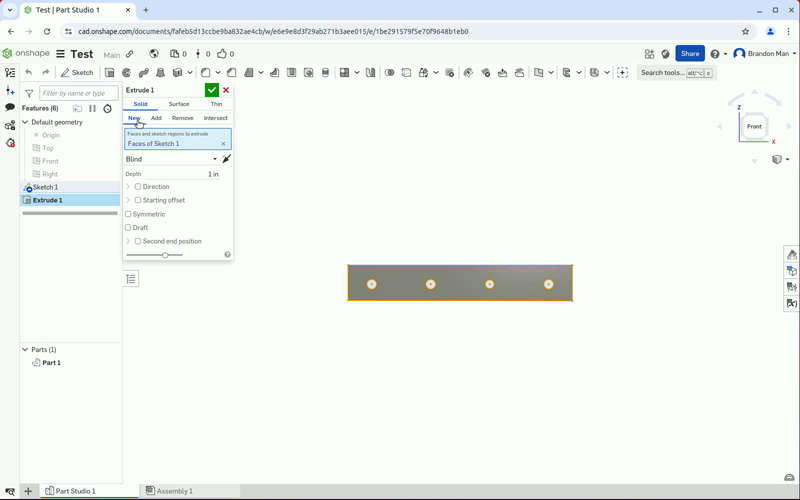
click(137, 120)
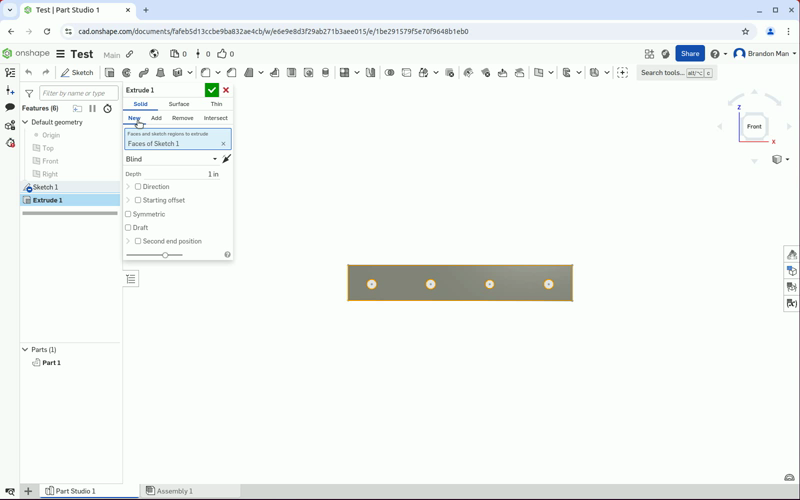
key(tab, 4)
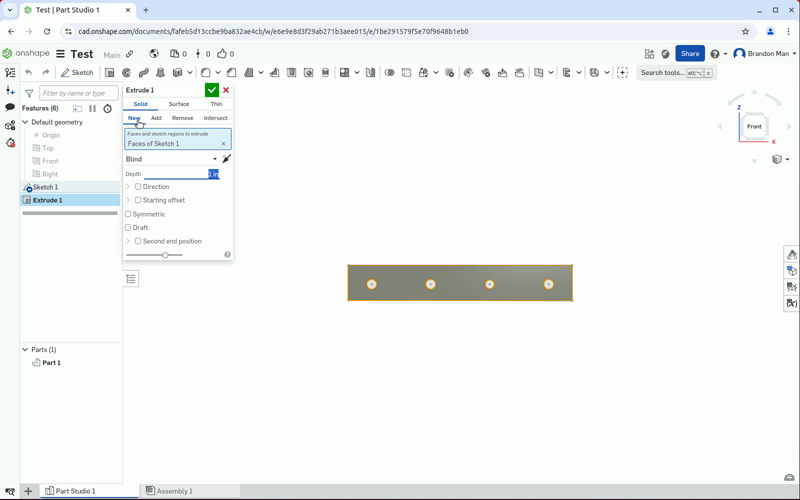
text(0.963)
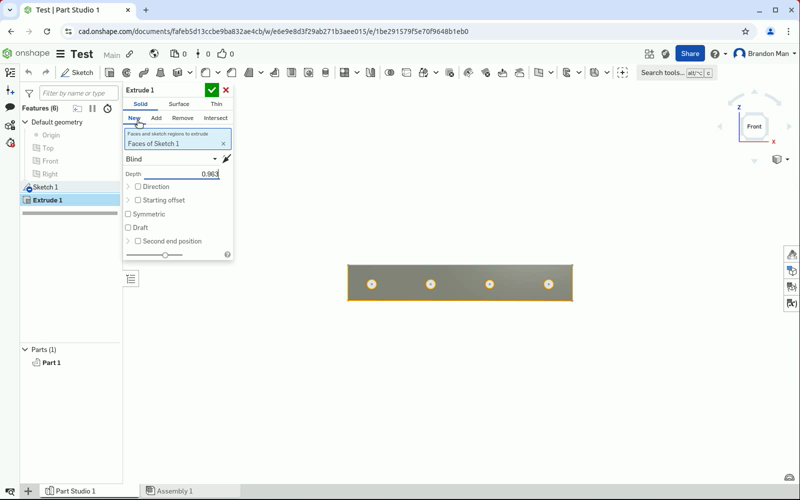
key(enter)
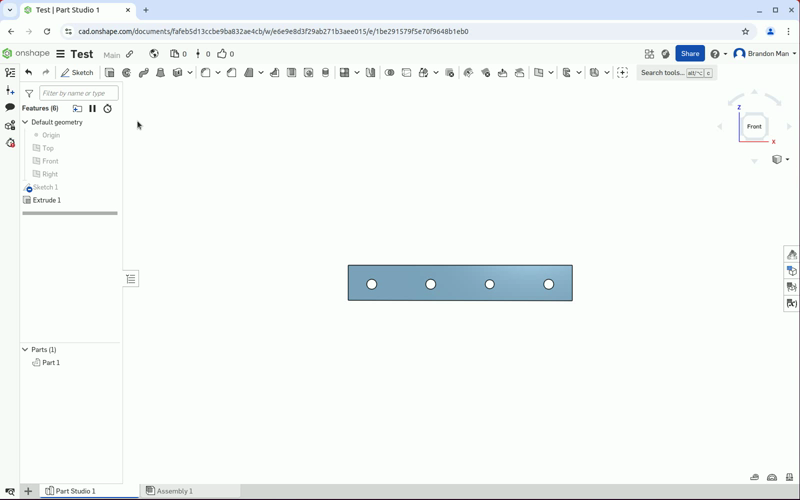
key(shift+h)
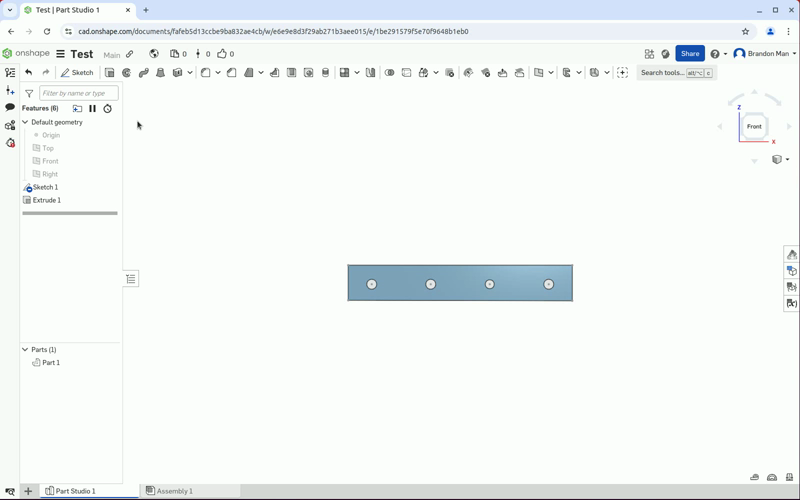
key(shift+h)
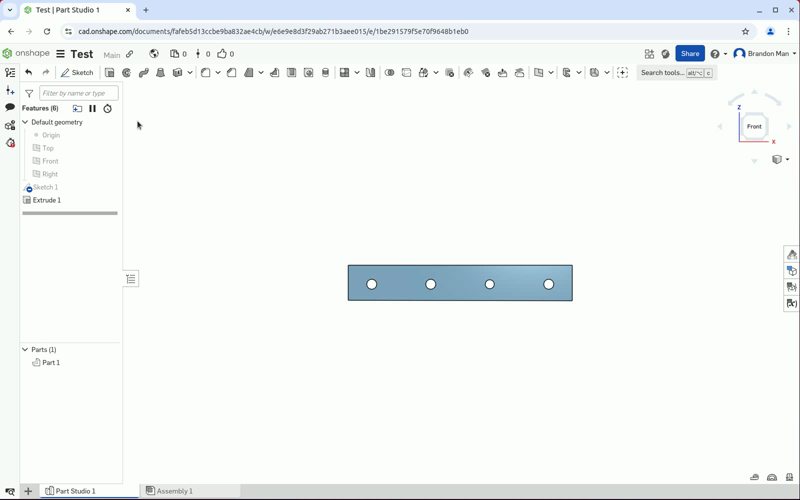
mouse_move(73, 189)
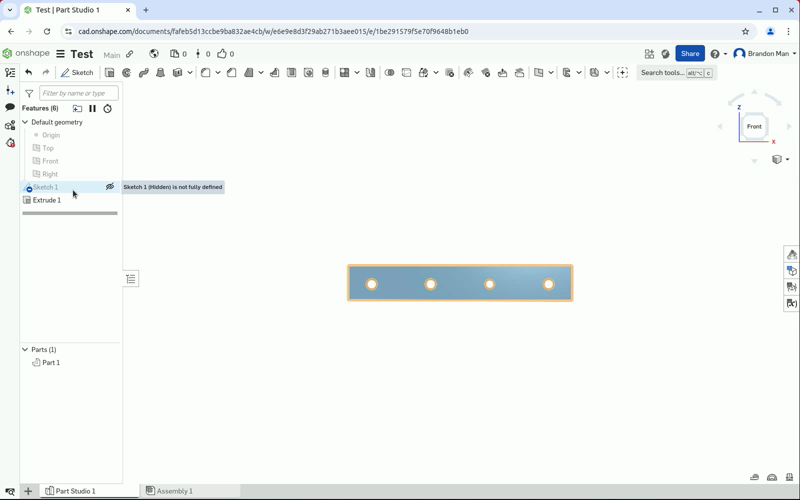
click(73, 189)
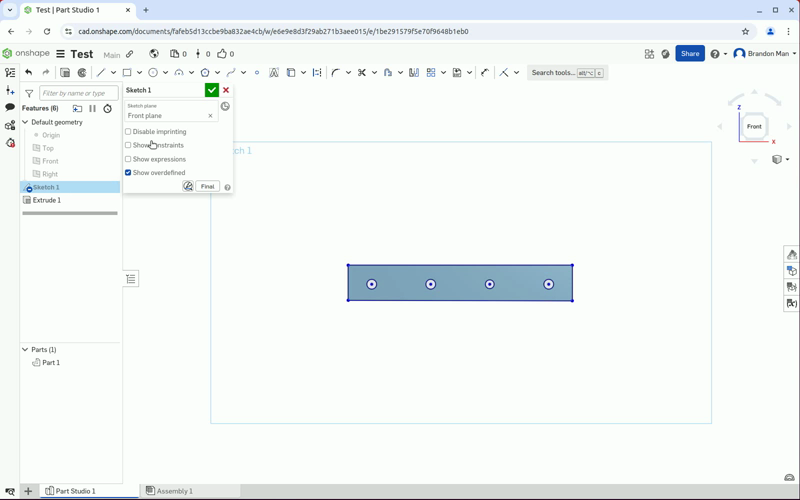
mouse_move(229, 92)
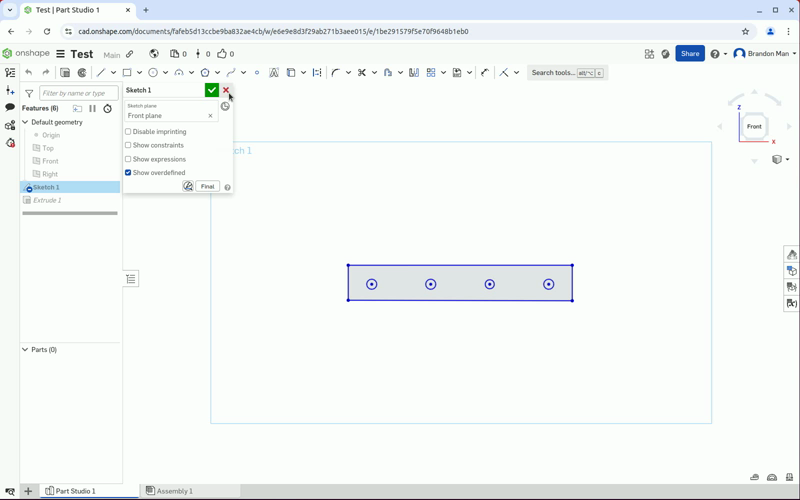
click(229, 92)
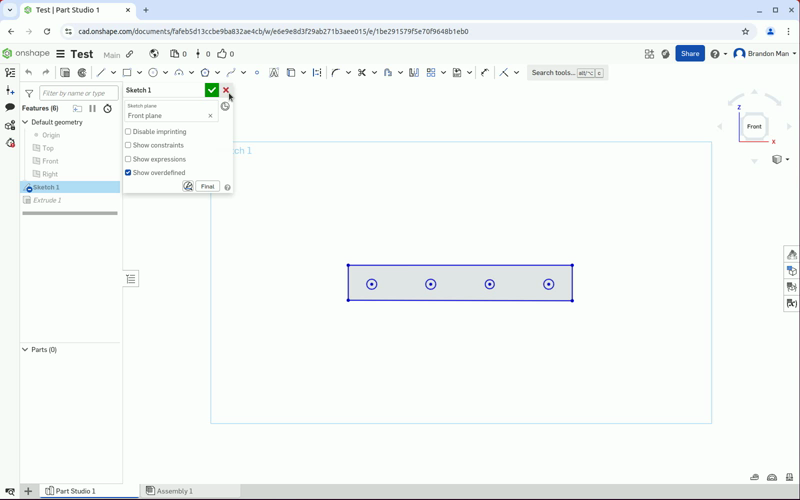
key(shift+s)
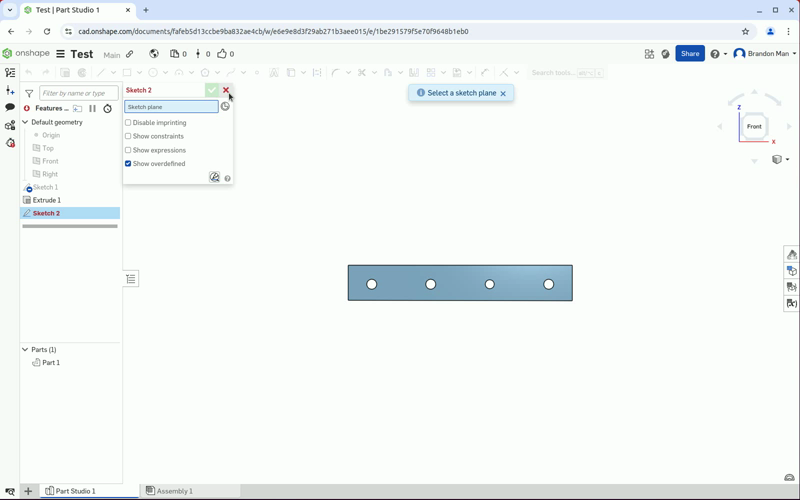
mouse_move(73, 163)
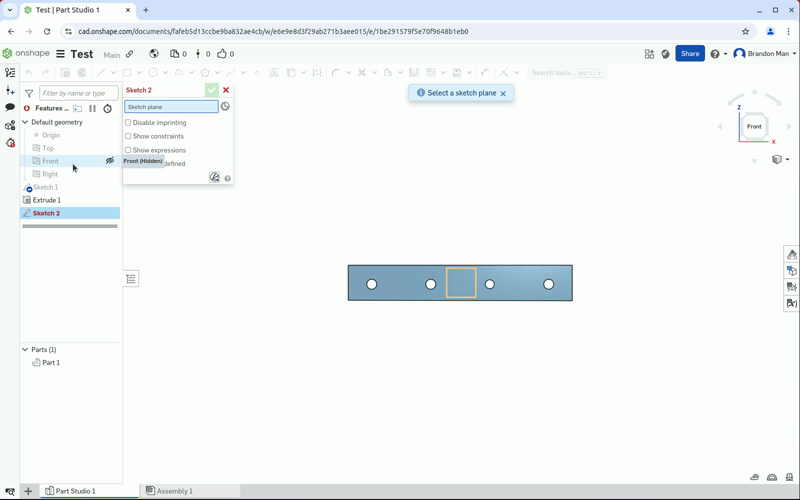
click(73, 163)
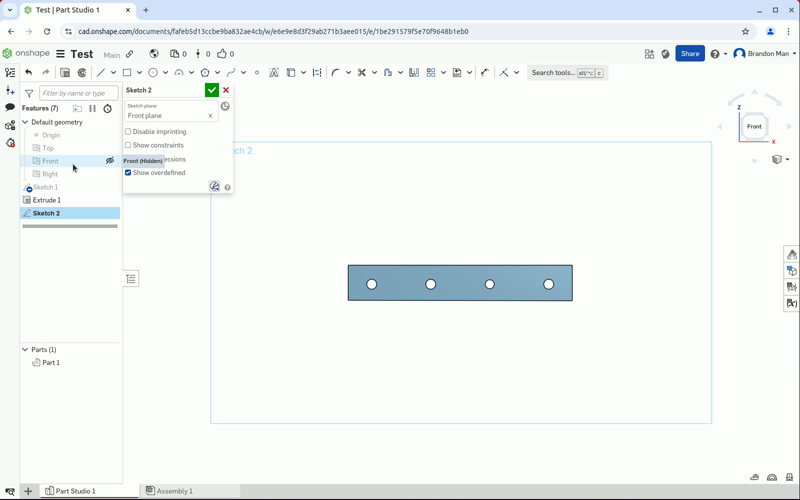
mouse_move(73, 352)
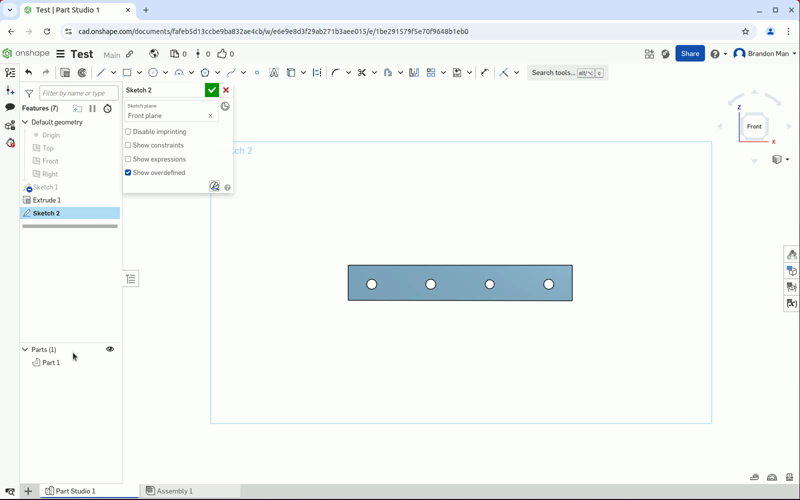
key(y)
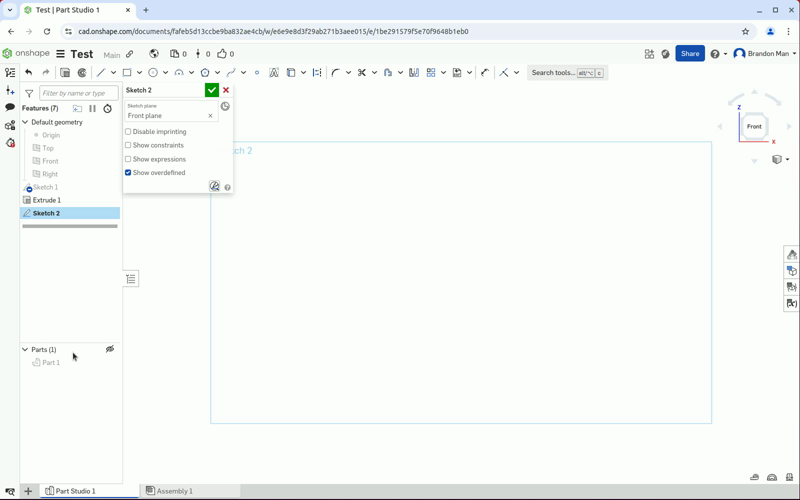
key(l)
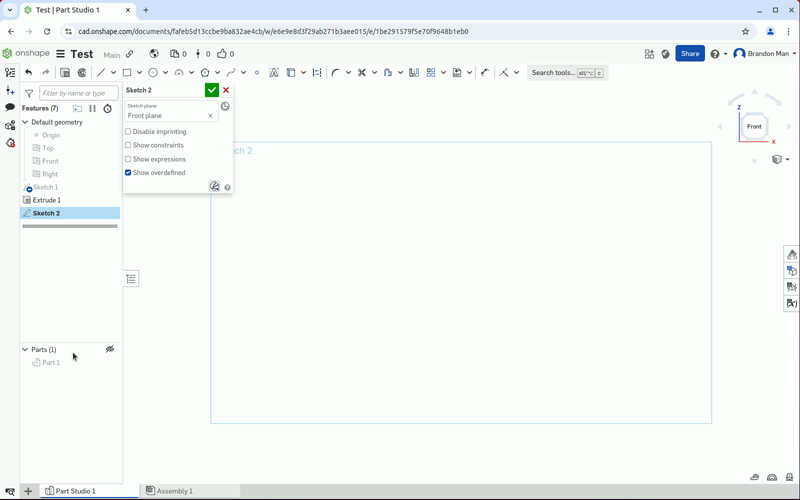
key_down(shift)
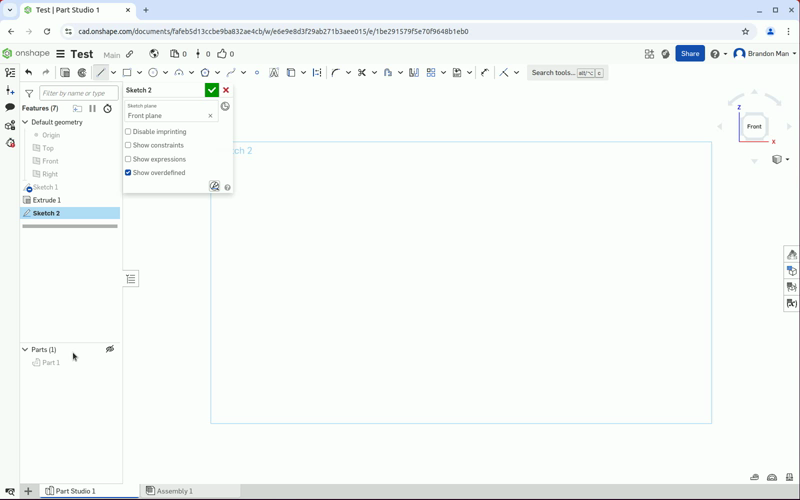
mouse_move(348, 300)
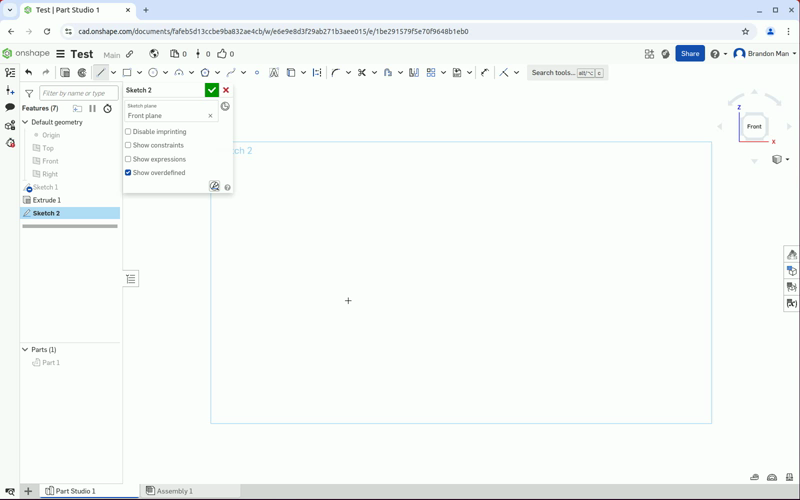
click(348, 300)
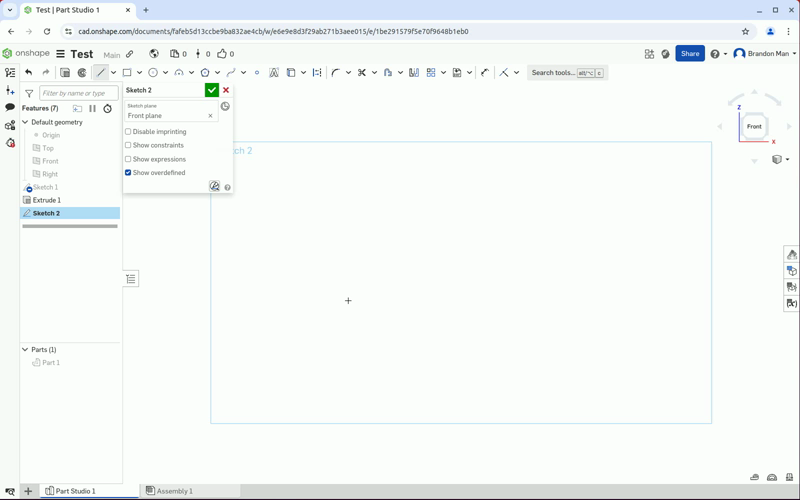
key_up(shift)
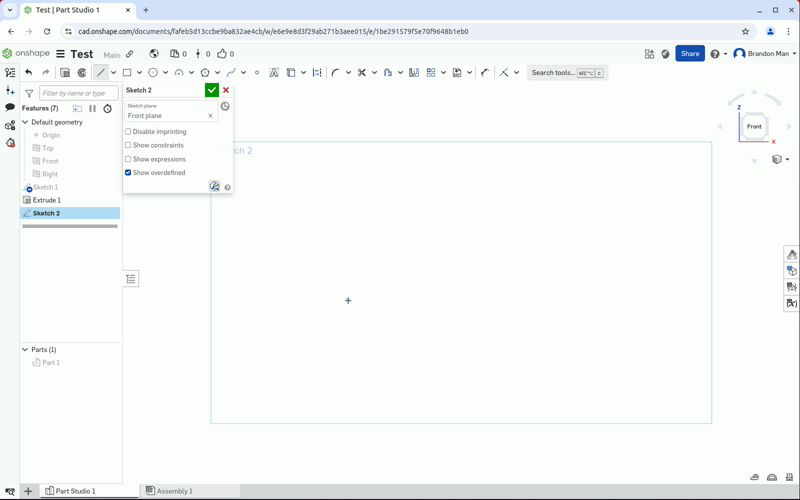
key_down(shift)
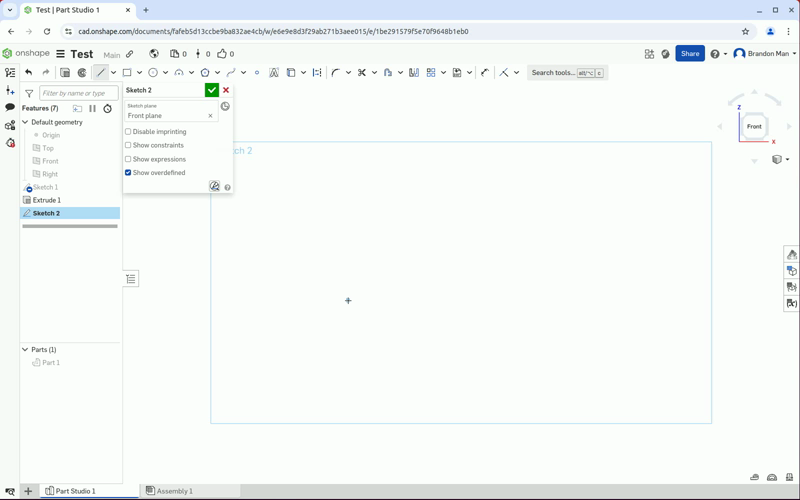
mouse_move(572, 300)
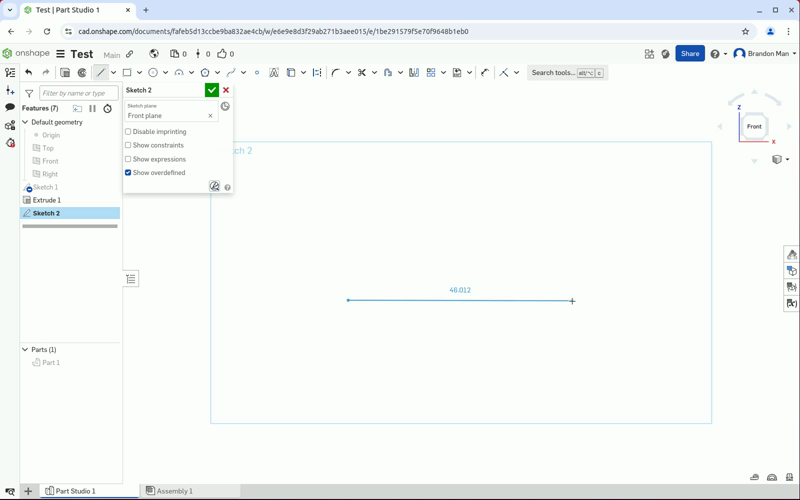
click(572, 300)
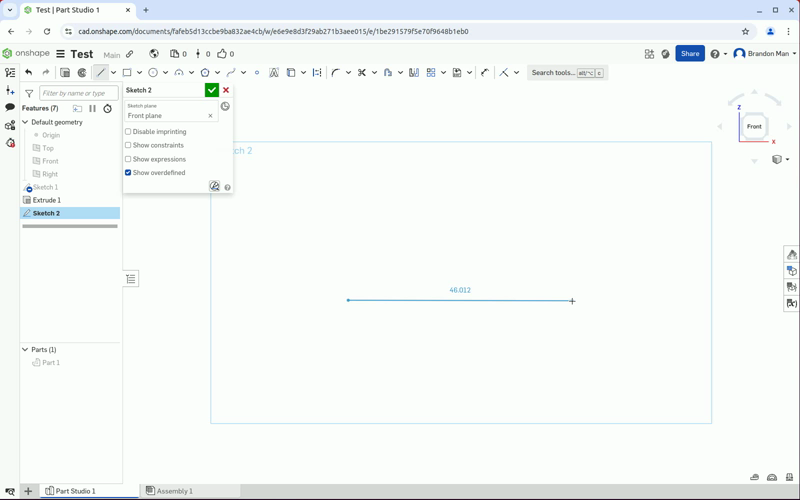
key_up(shift)
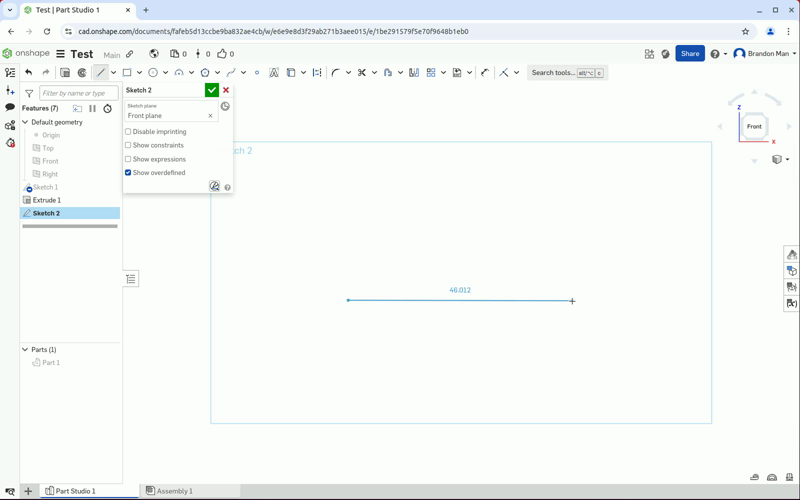
key_down(shift)
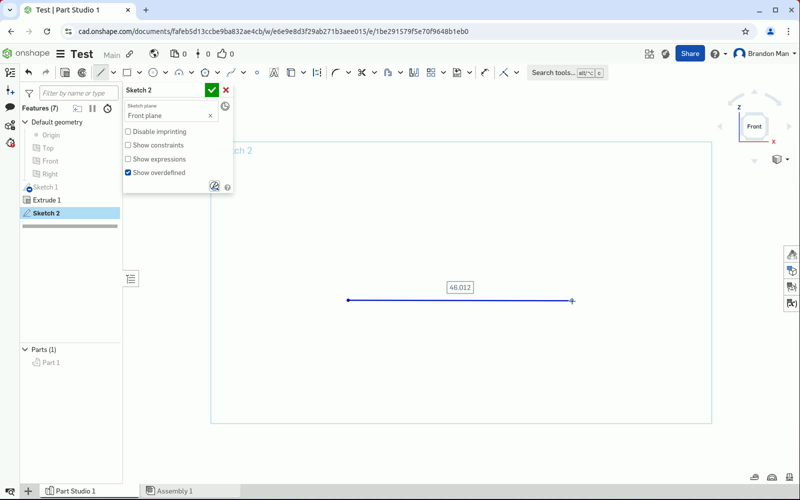
mouse_move(589, 300)
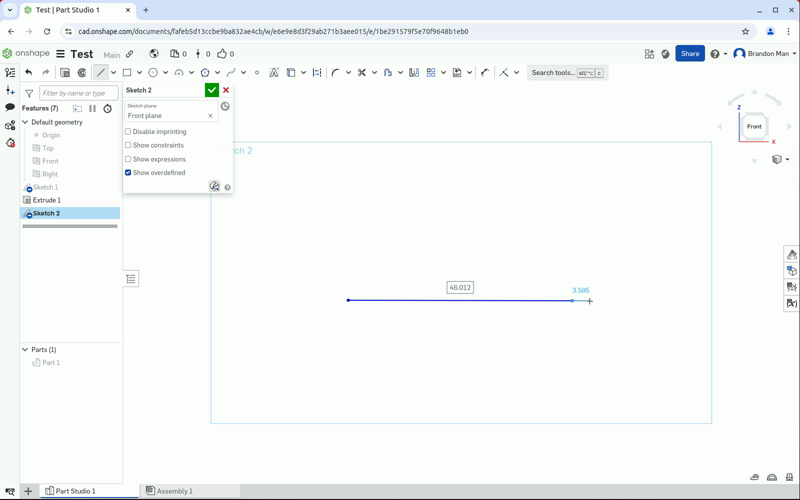
mouse_move(572, 265)
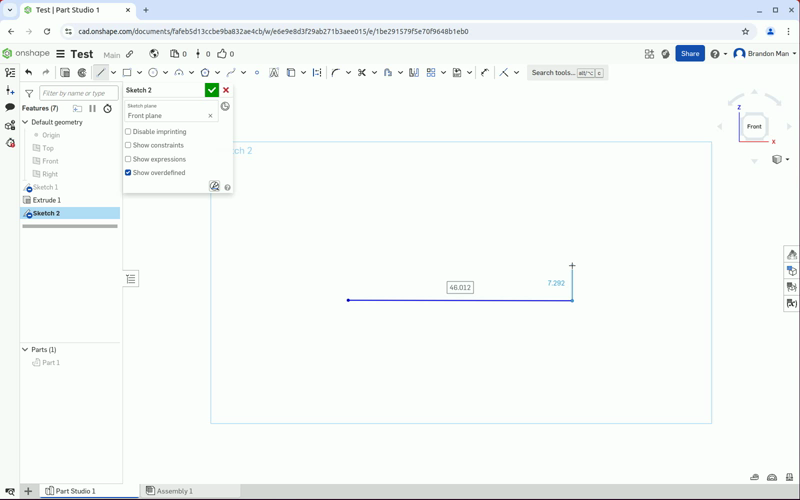
click(572, 265)
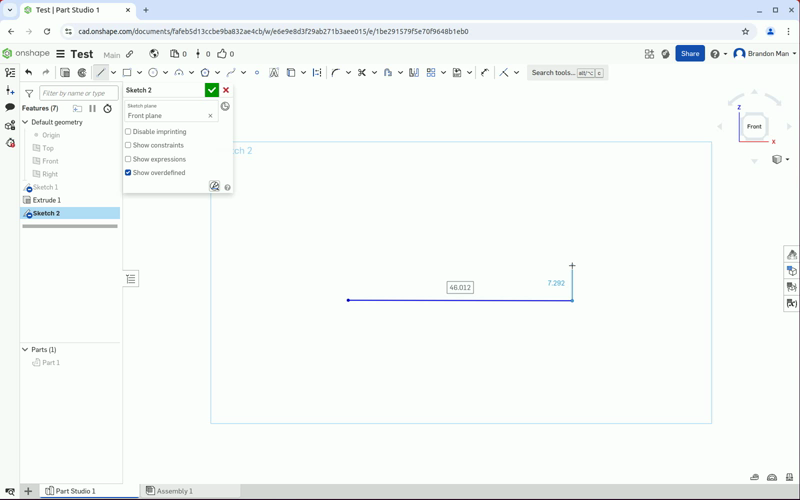
key_up(shift)
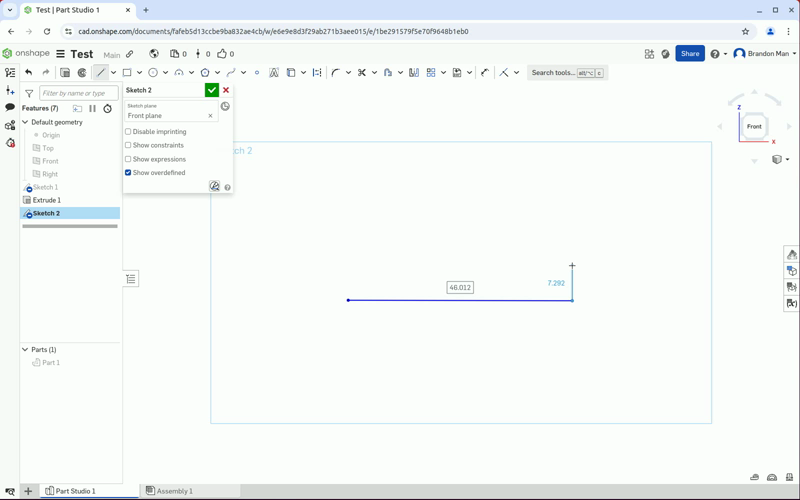
key_down(shift)
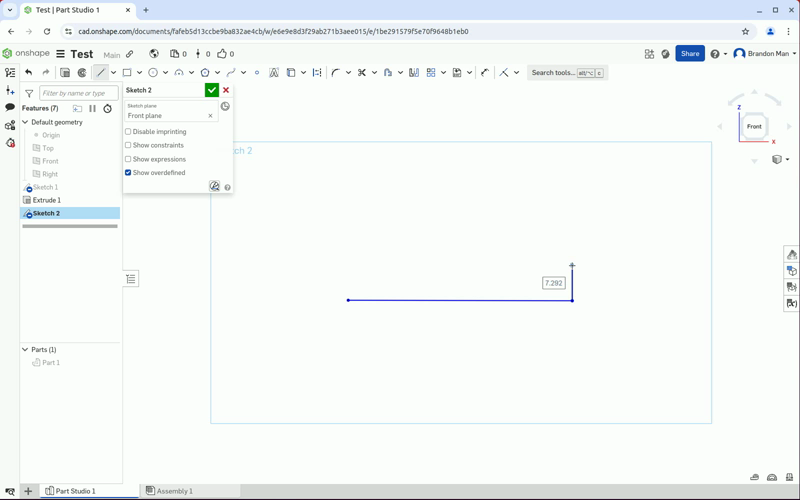
mouse_move(348, 265)
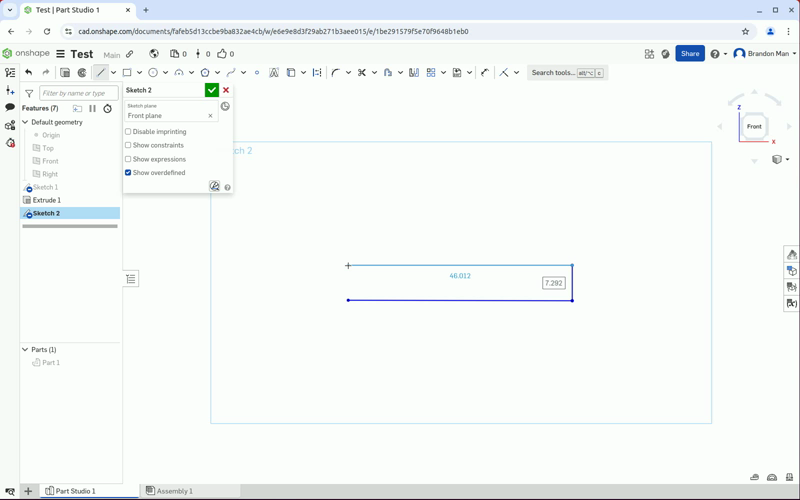
click(348, 265)
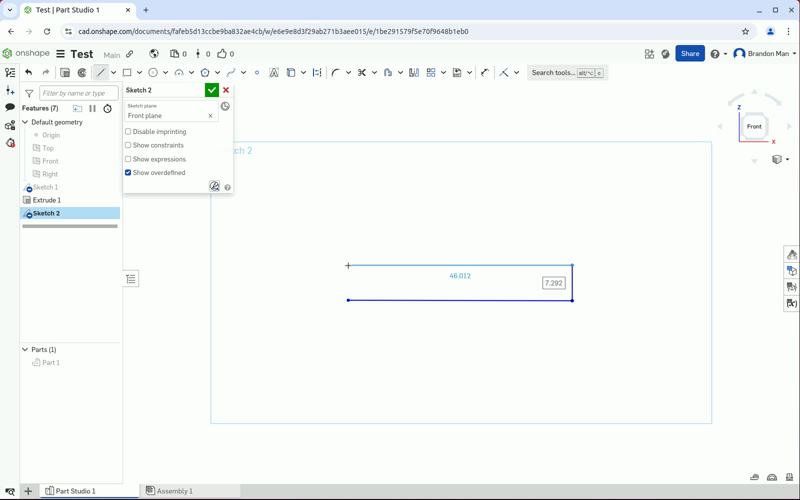
key_up(shift)
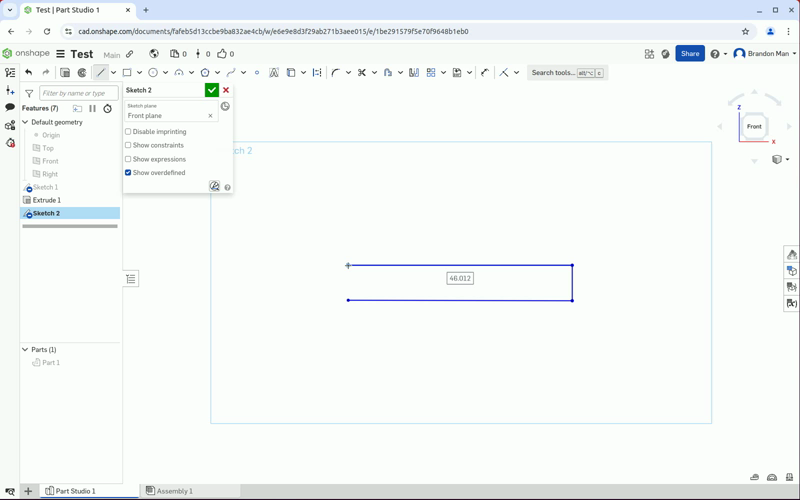
mouse_move(378, 265)
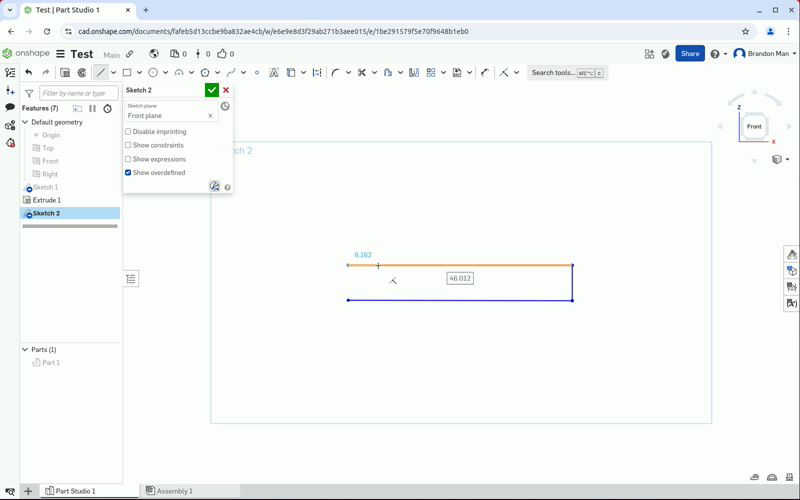
key_down(shift)
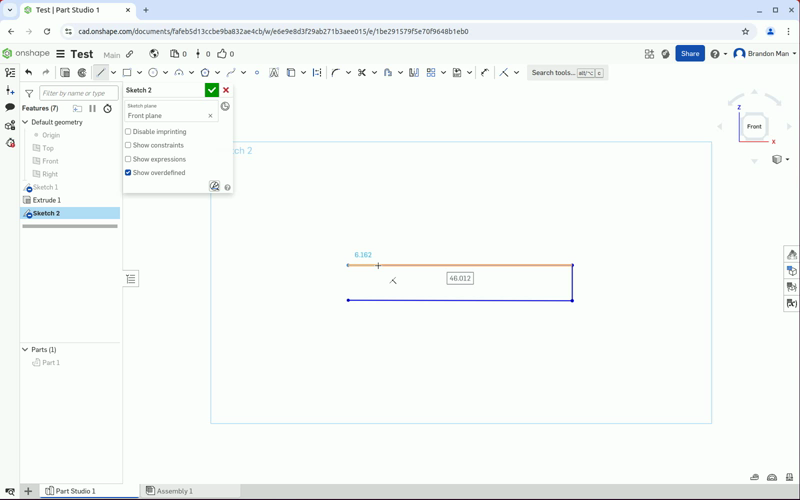
mouse_move(348, 300)
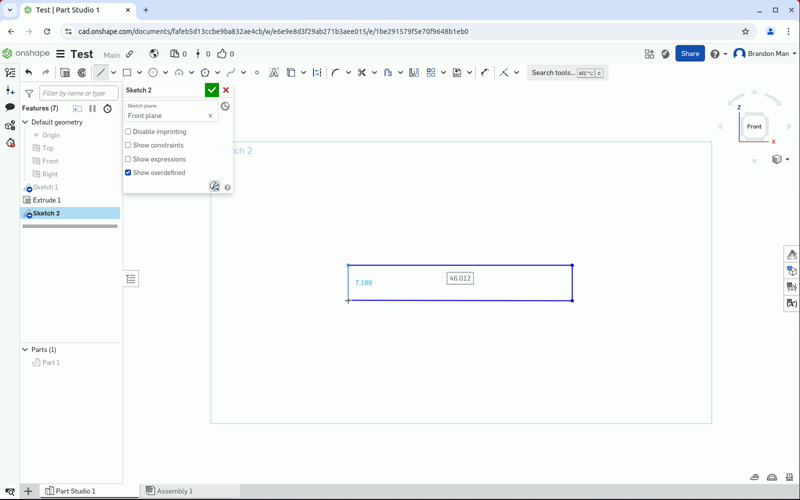
key_up(shift)
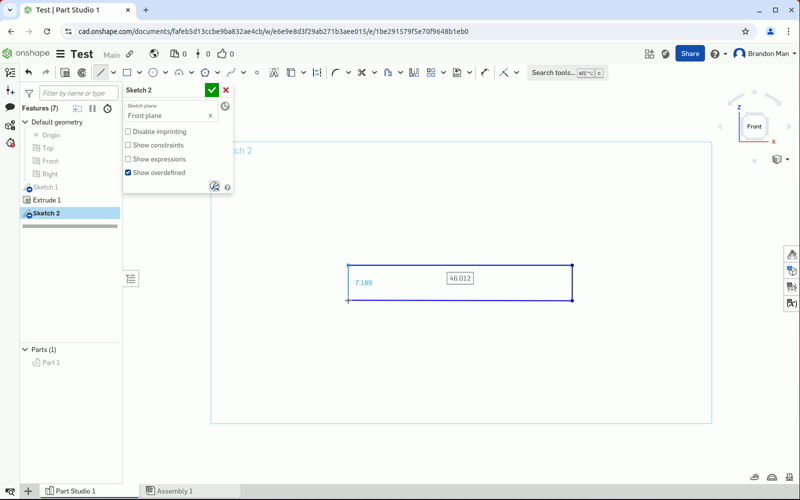
click(348, 300)
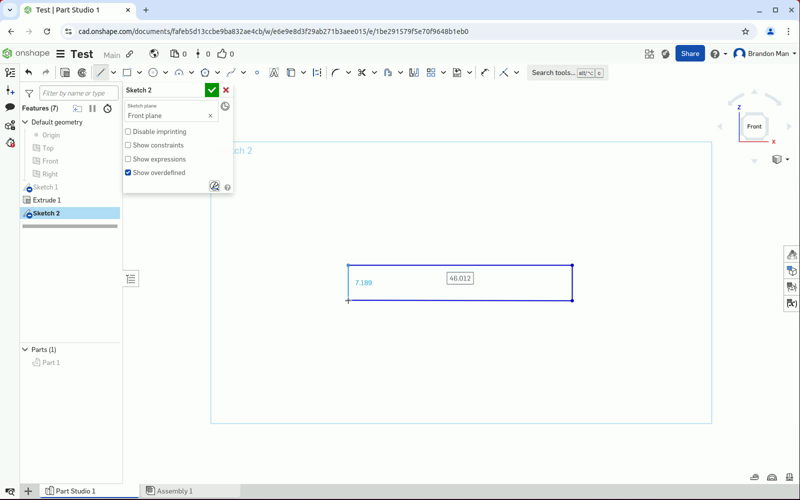
key(esc)
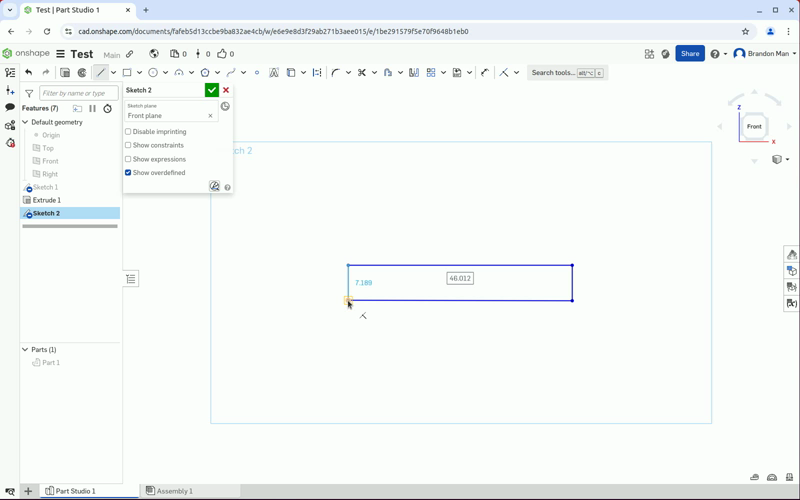
key(c)
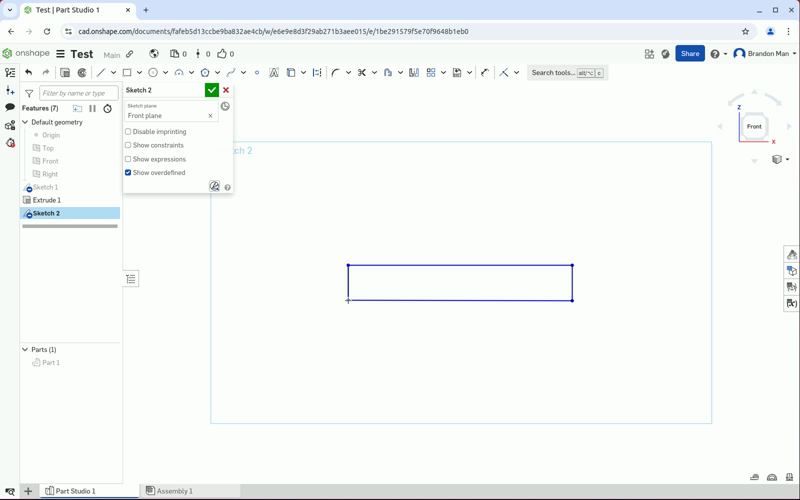
key_down(shift)
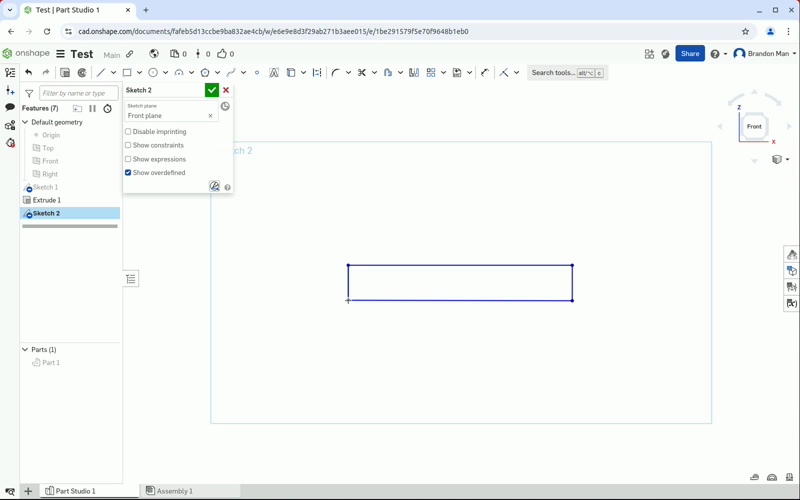
mouse_move(371, 284)
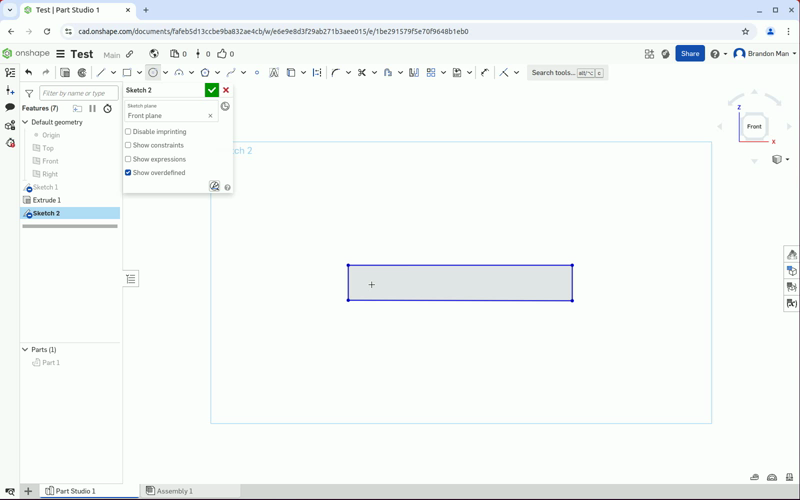
click(371, 284)
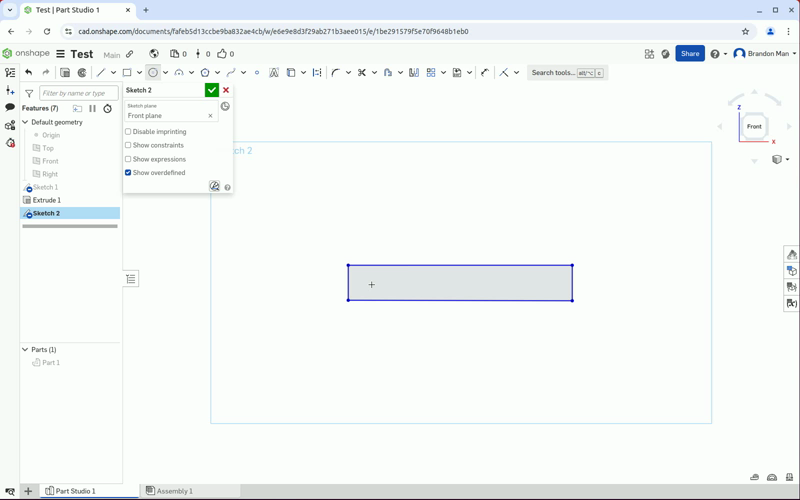
key_up(shift)
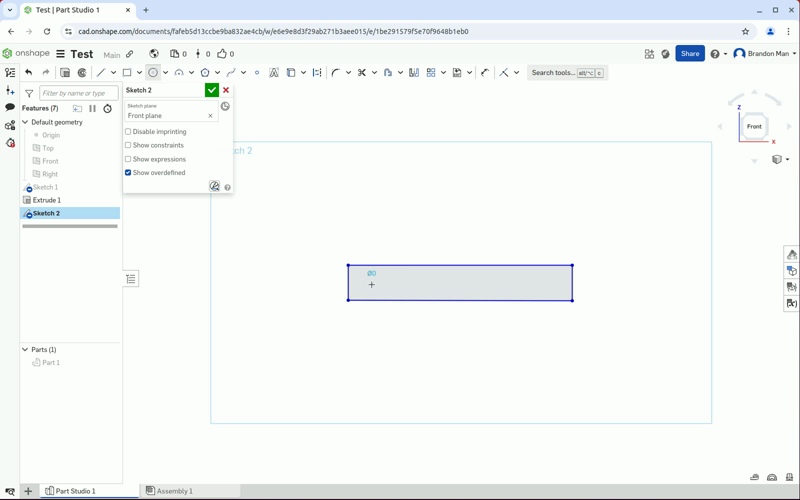
mouse_move(376, 284)
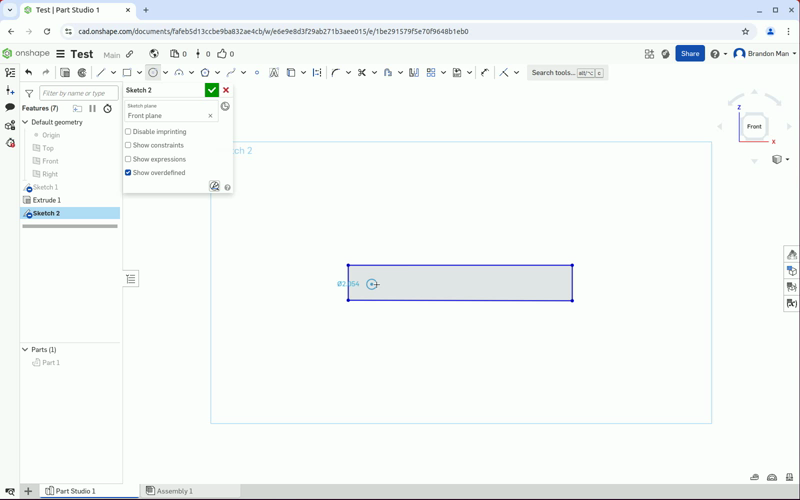
click(376, 284)
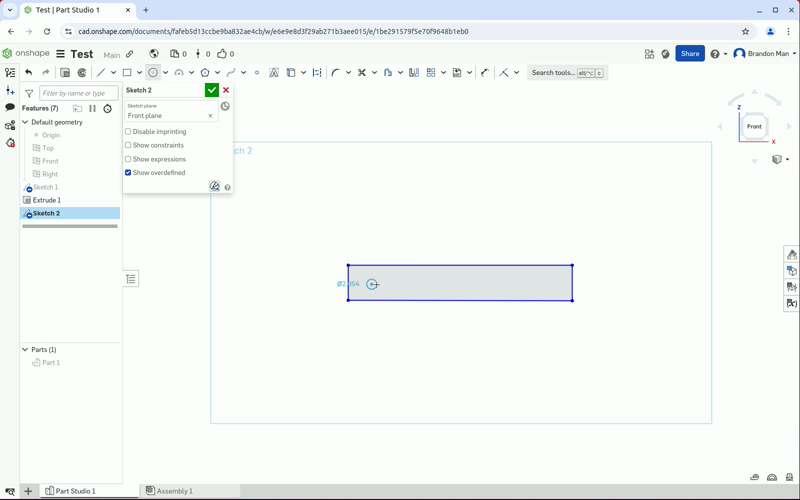
key(esc)
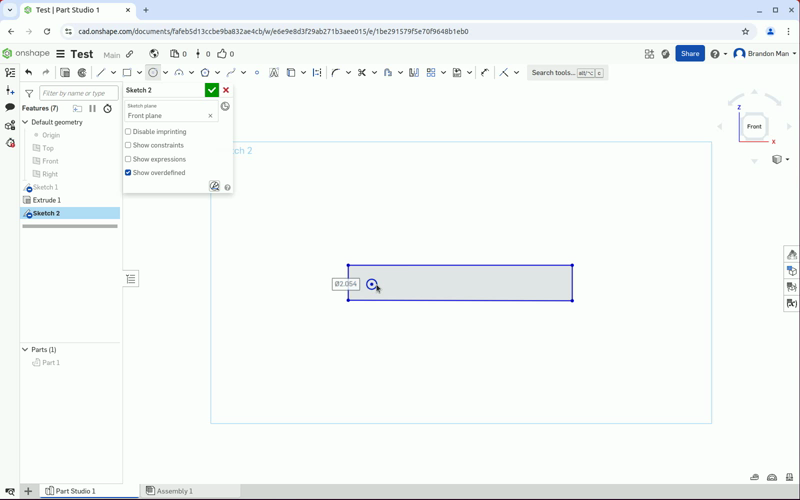
key(c)
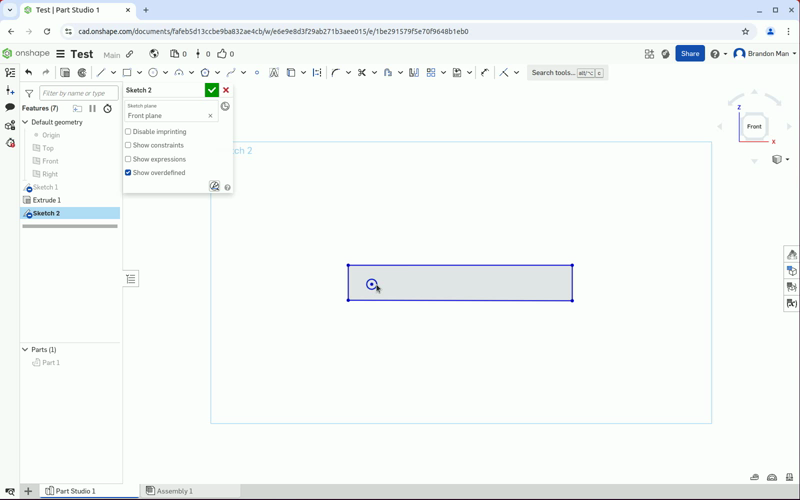
key_down(shift)
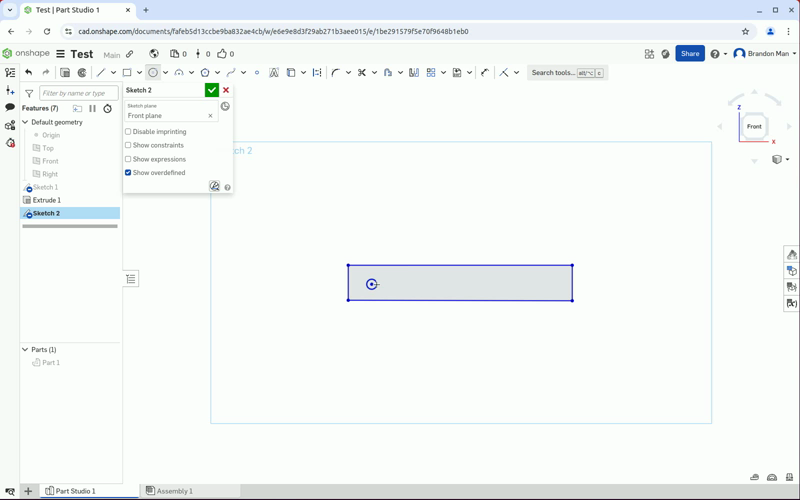
mouse_move(430, 284)
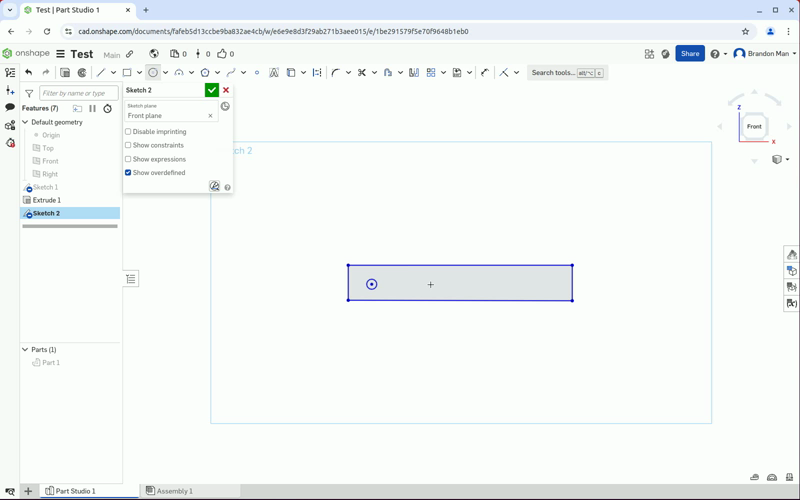
click(430, 284)
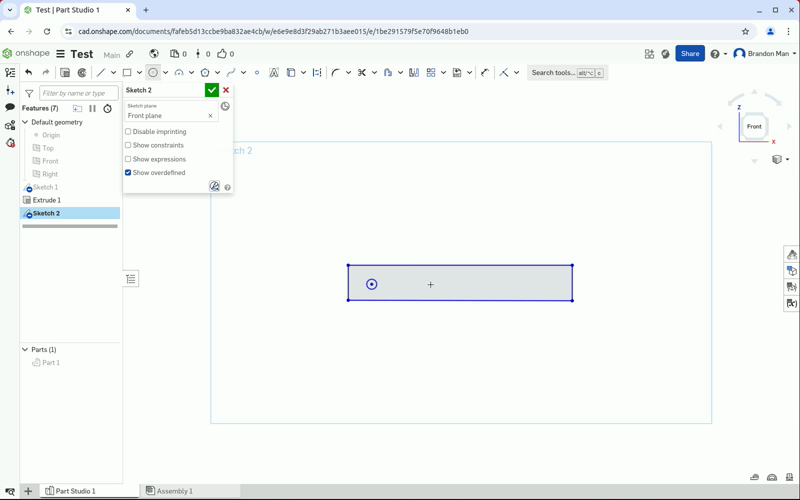
key_up(shift)
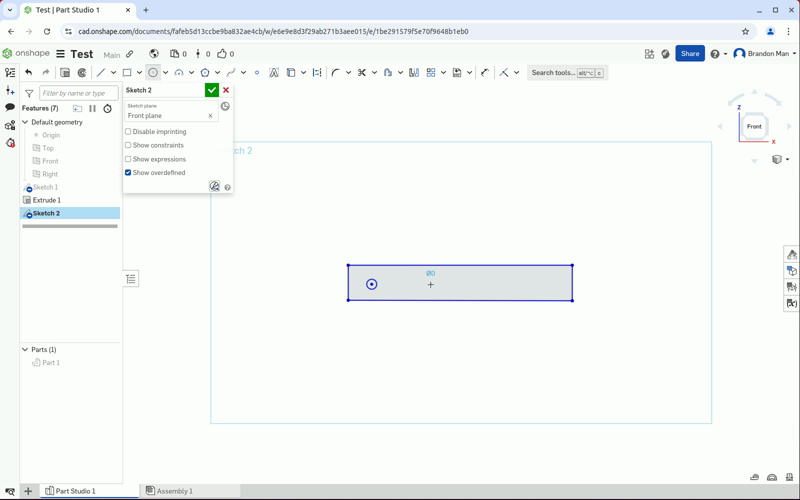
mouse_move(435, 284)
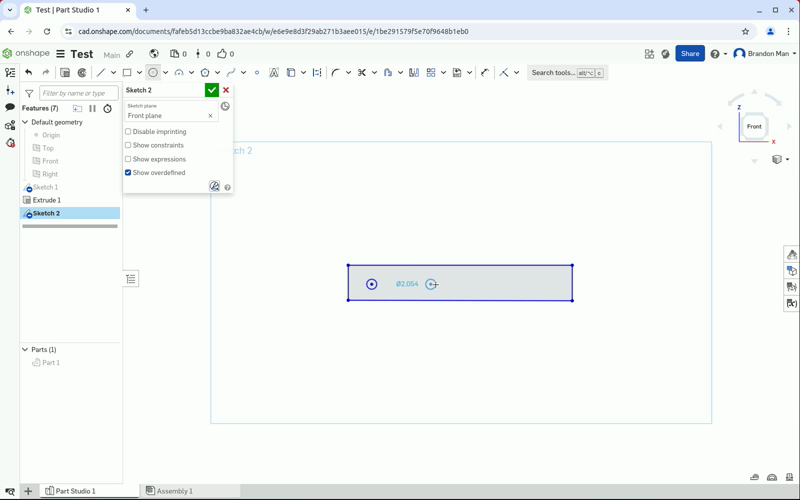
click(435, 284)
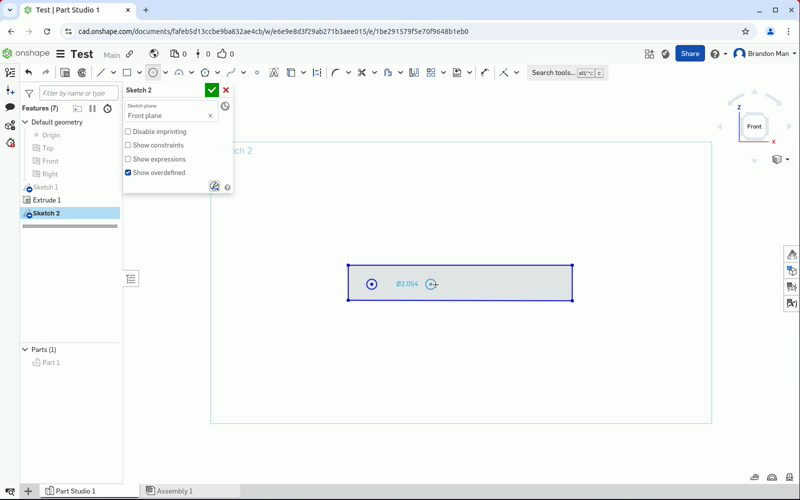
key(esc)
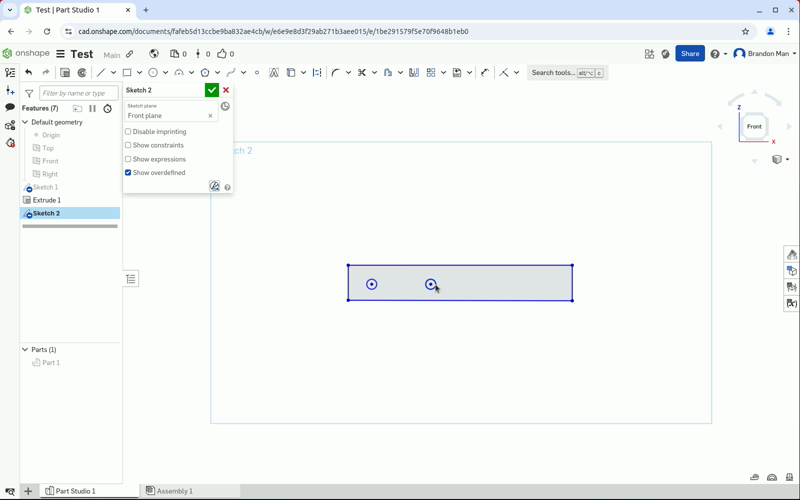
key(c)
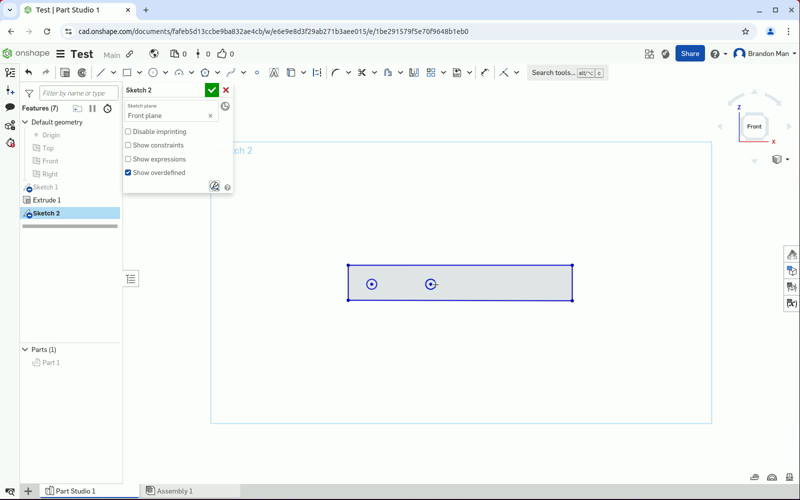
key_down(shift)
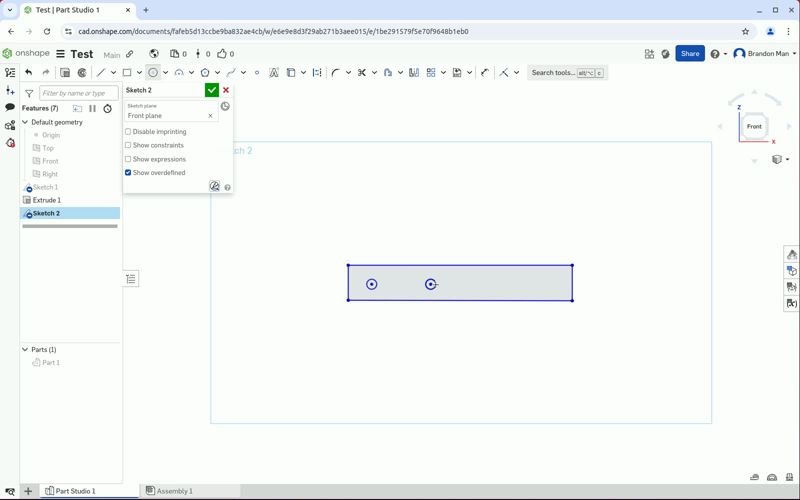
mouse_move(489, 284)
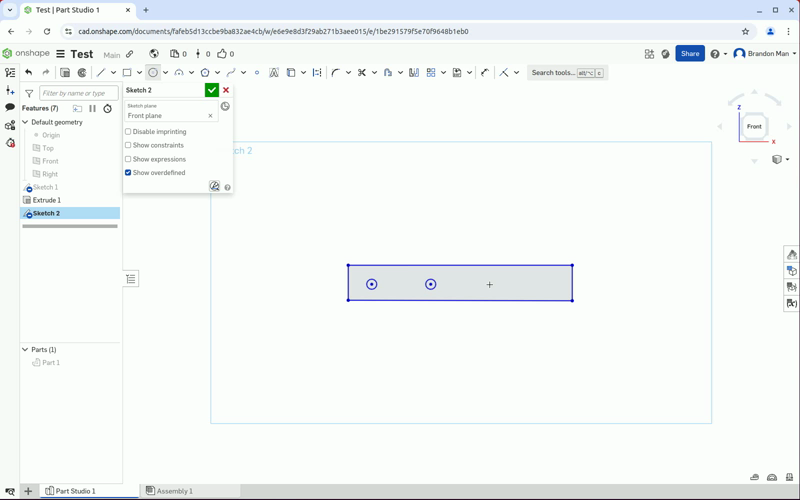
click(489, 284)
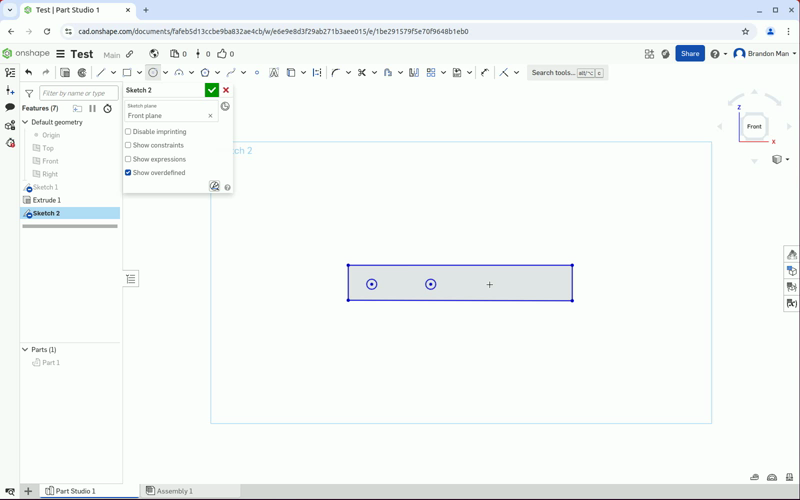
key_up(shift)
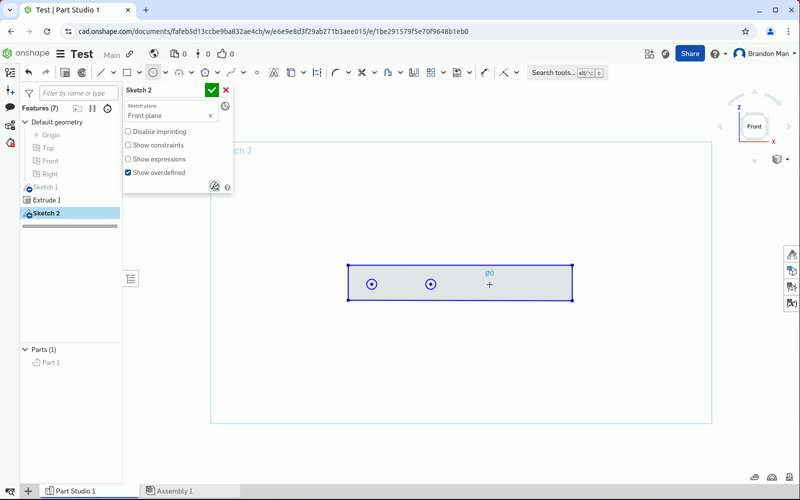
mouse_move(494, 284)
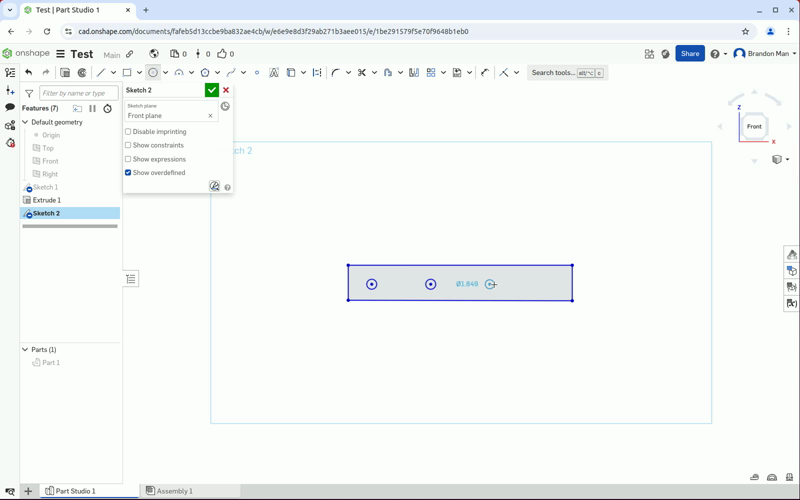
click(494, 284)
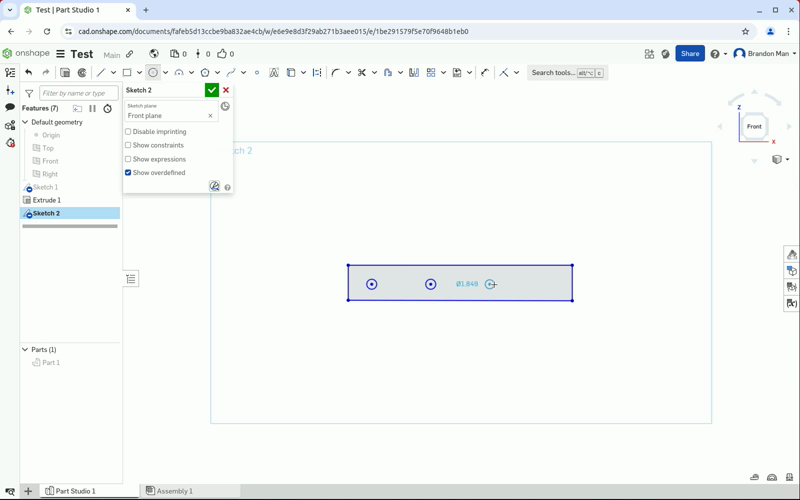
key(esc)
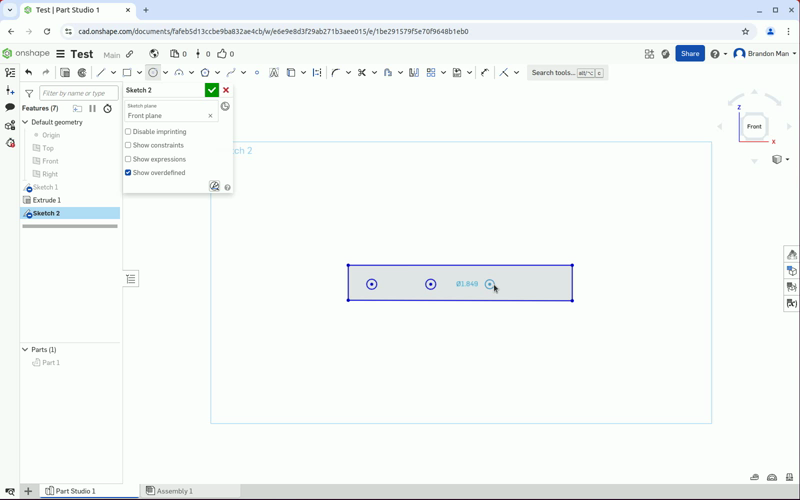
key(c)
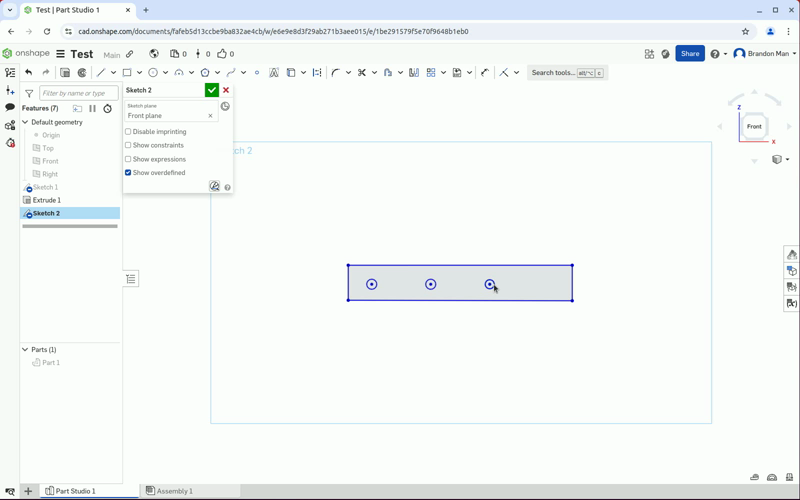
key_down(shift)
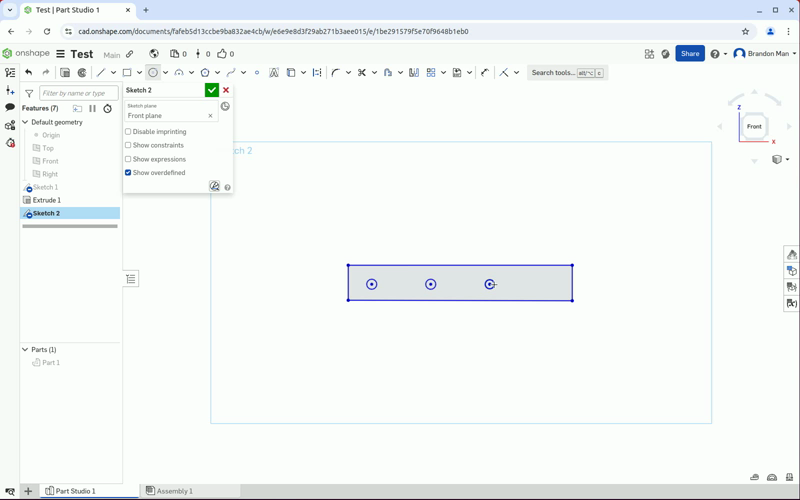
mouse_move(548, 284)
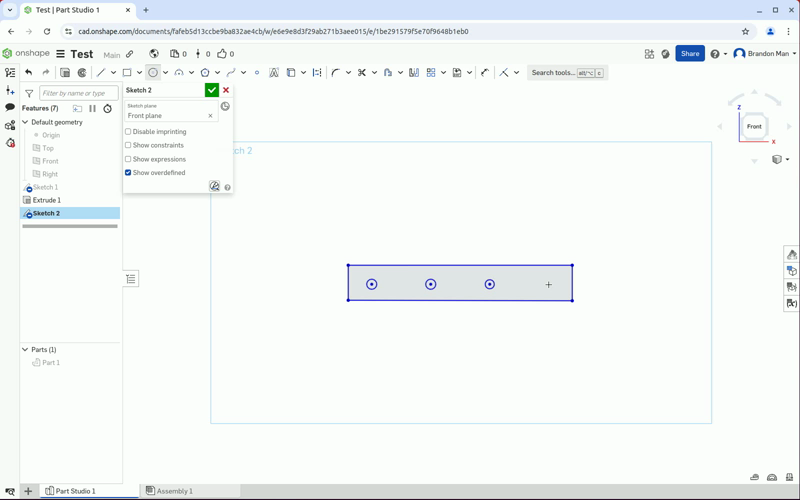
click(548, 284)
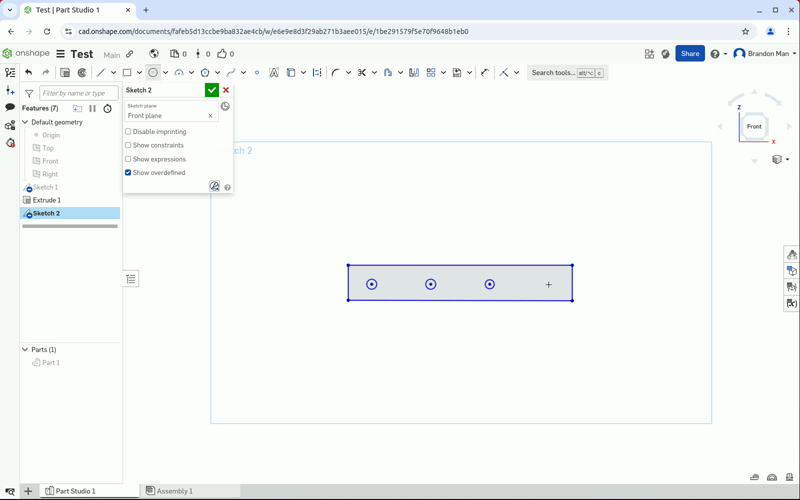
key_up(shift)
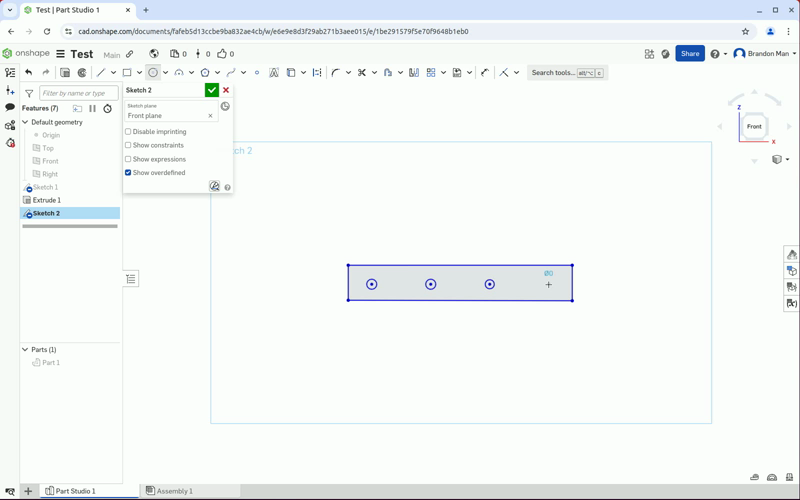
mouse_move(553, 284)
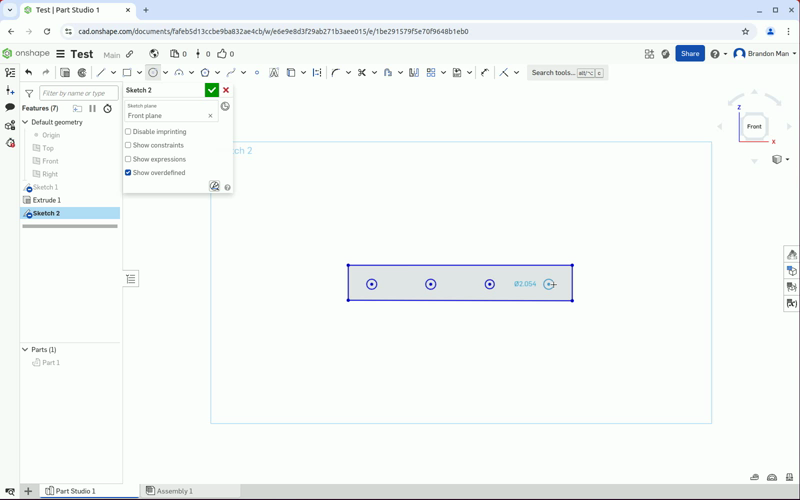
click(553, 284)
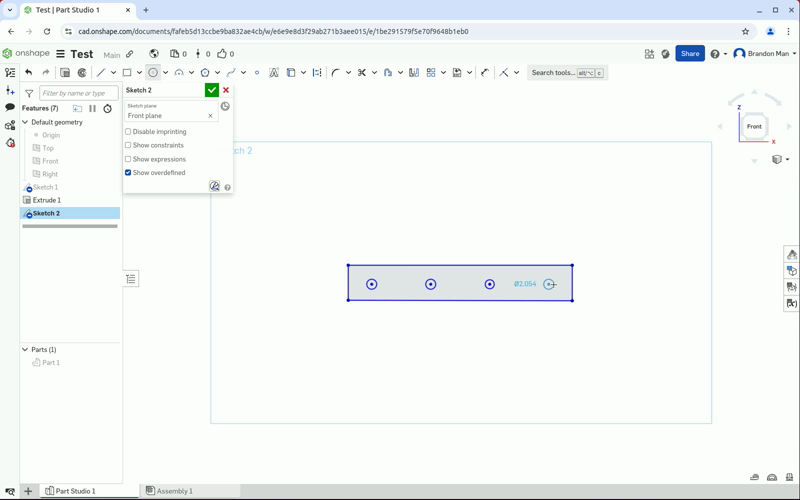
key(esc)
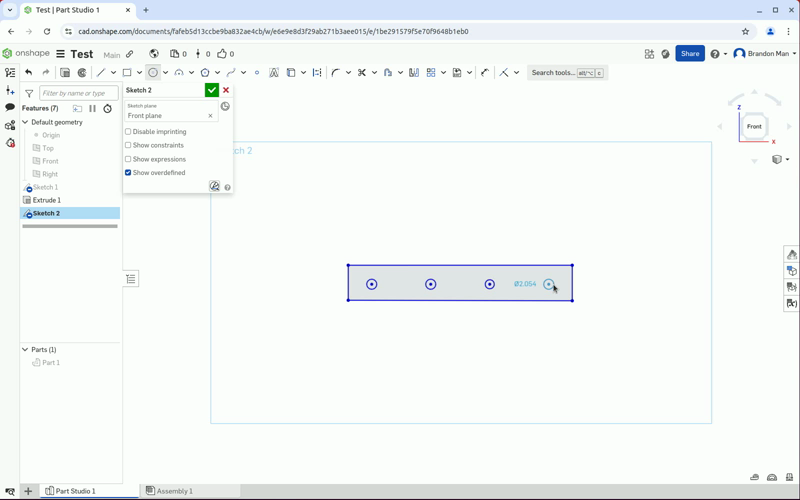
mouse_move(358, 290)
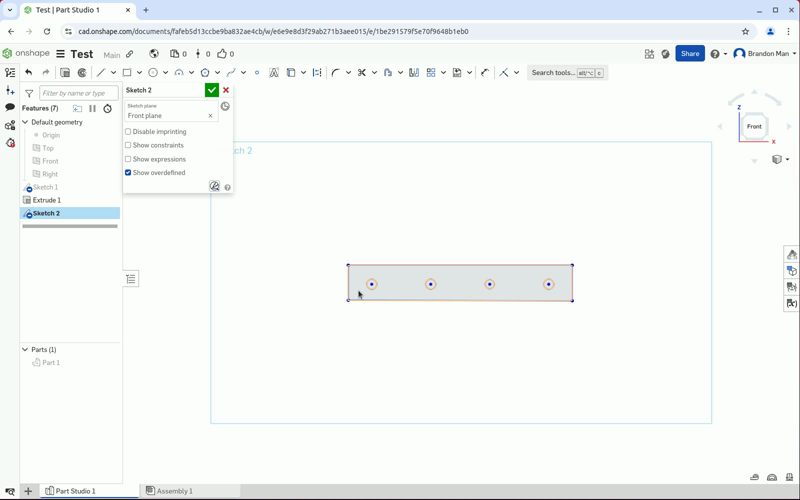
click(358, 290)
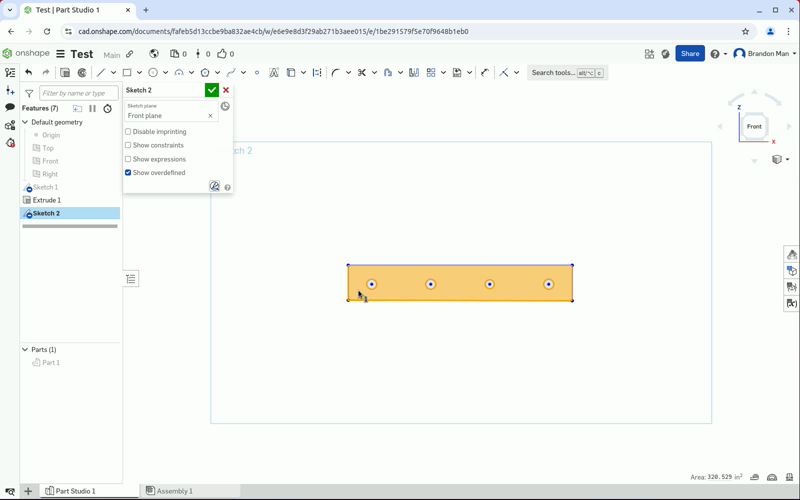
mouse_move(73, 352)
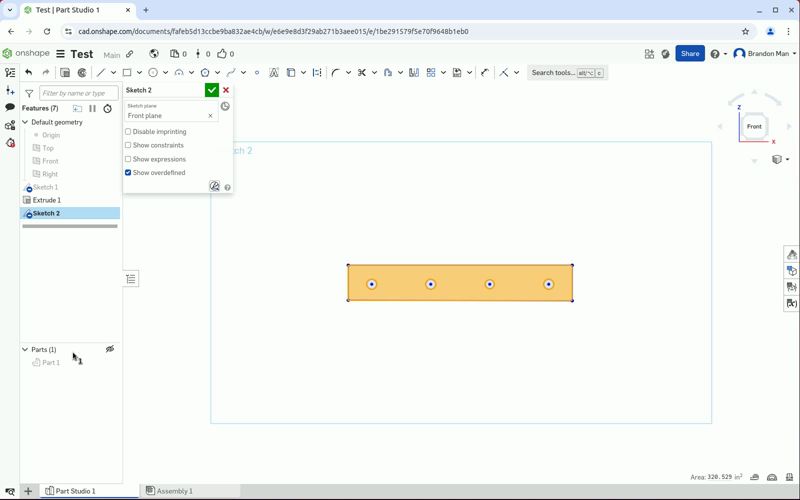
key(shift+y)
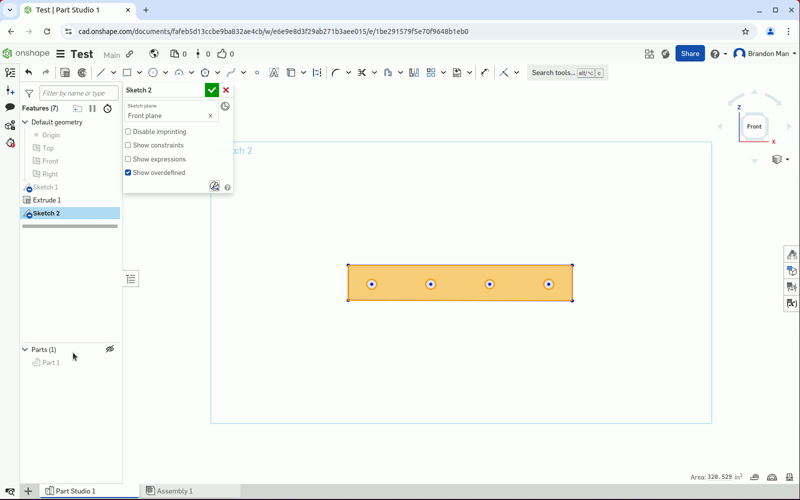
key(shift+e)
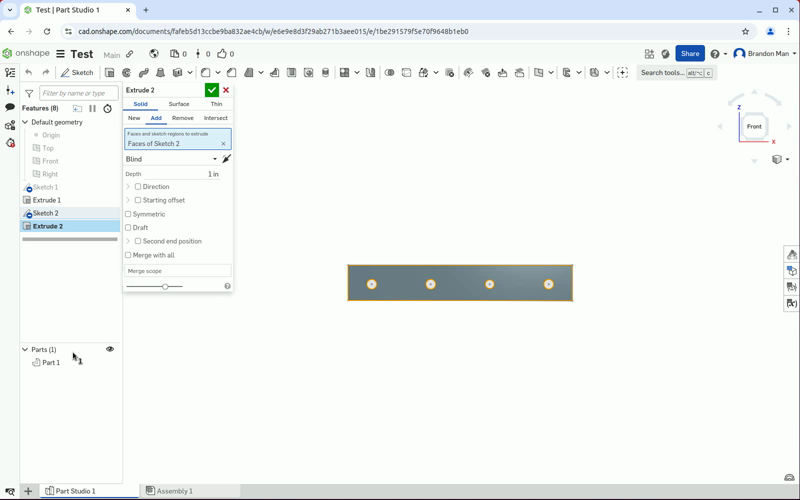
mouse_move(143, 106)
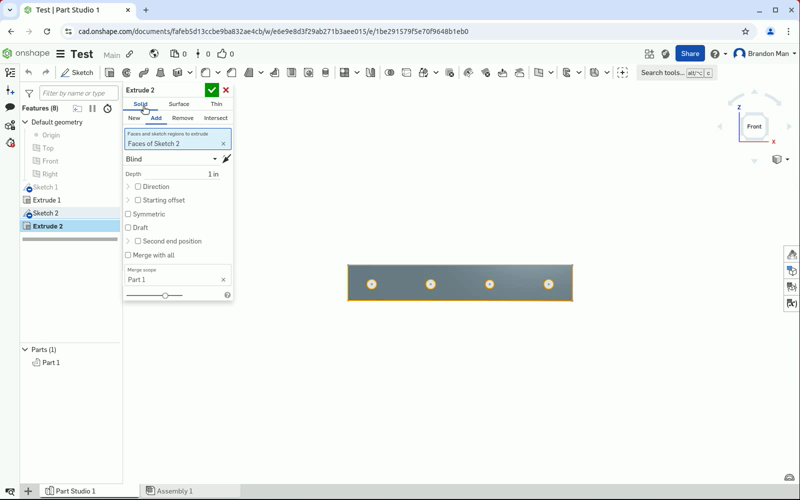
click(143, 106)
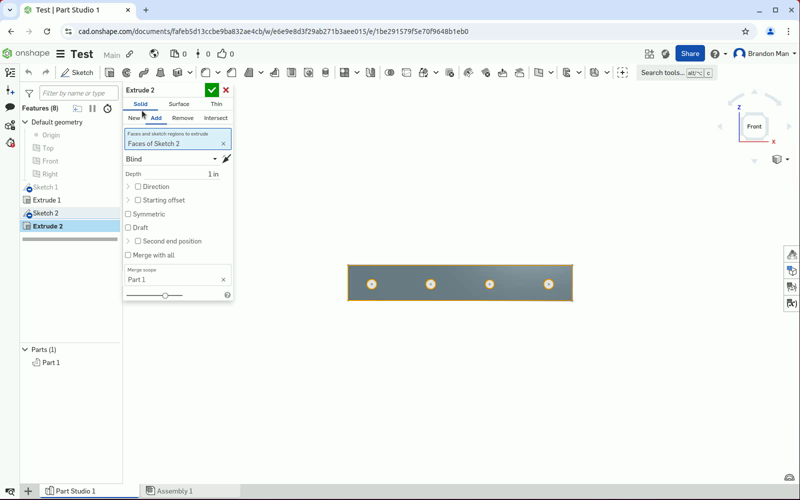
mouse_move(137, 120)
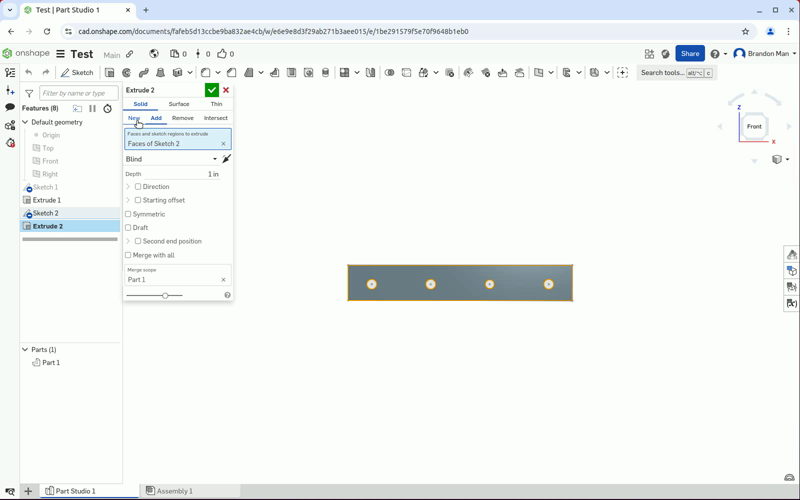
click(137, 120)
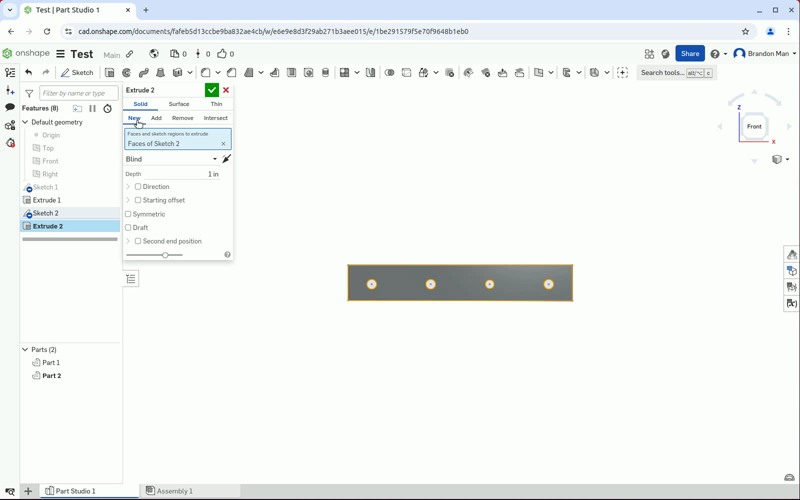
key(tab, 4)
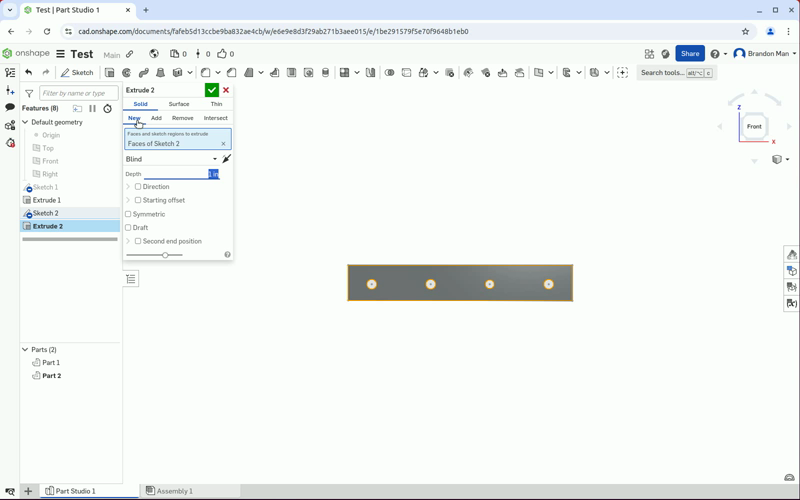
text(0.963)
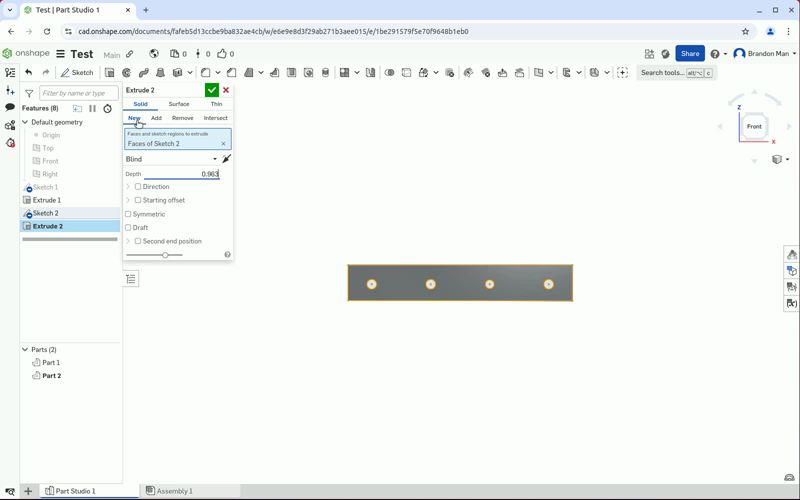
key(enter)
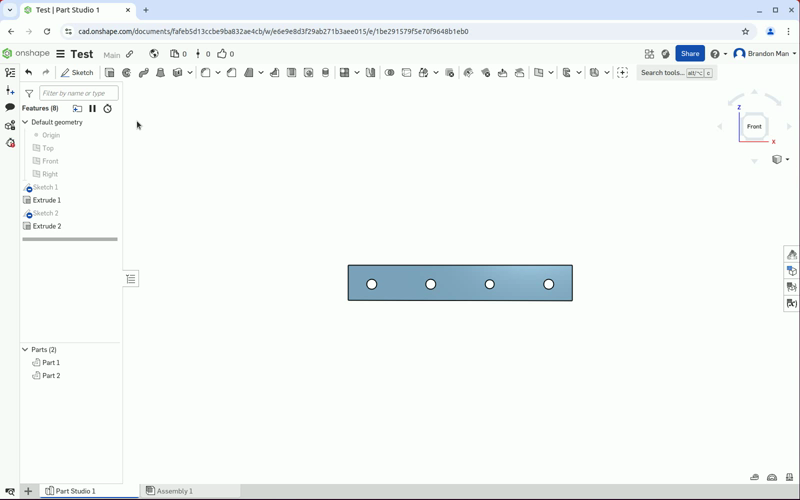
key(shift+h)
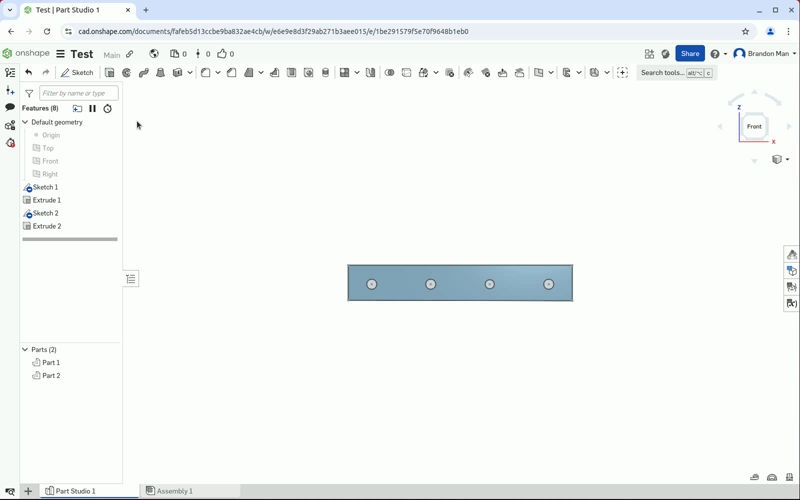
key(shift+h)
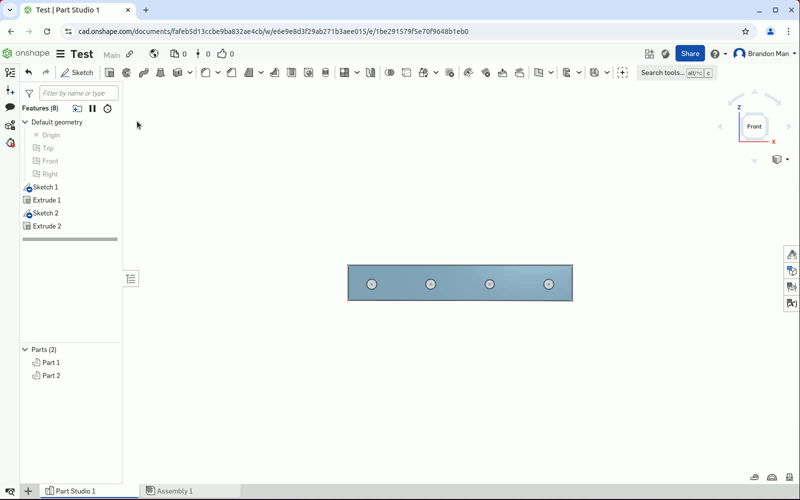
key(shift+7)
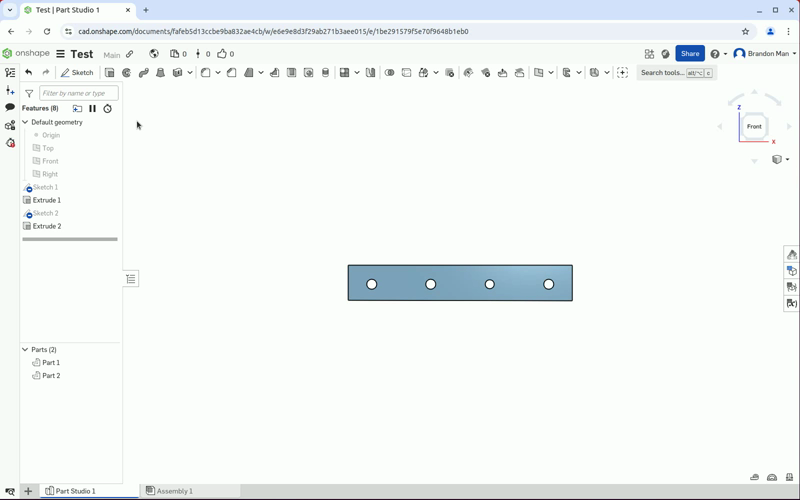
key(left, 2)
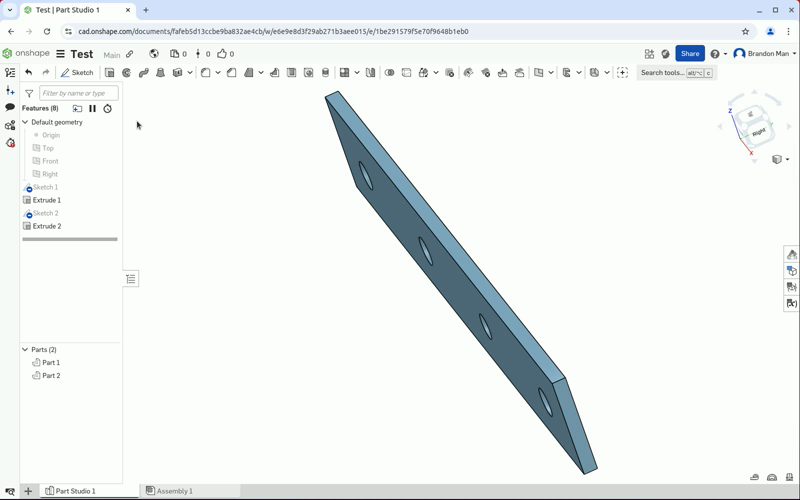
key(down, 2)
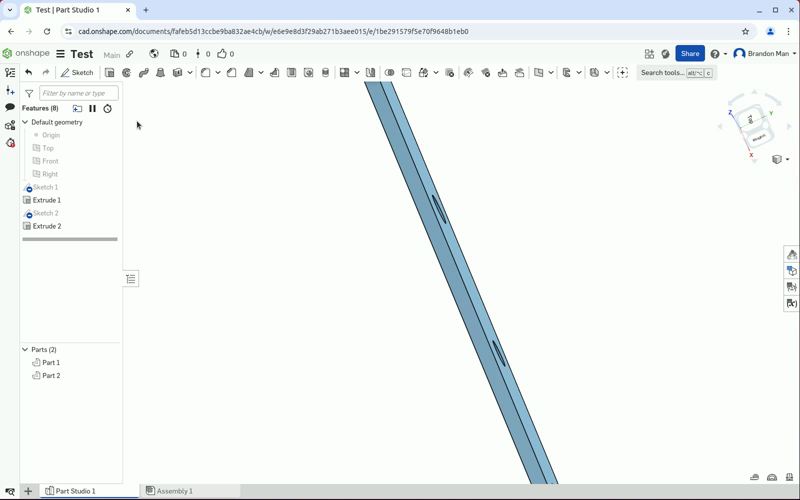
key(up, 2)
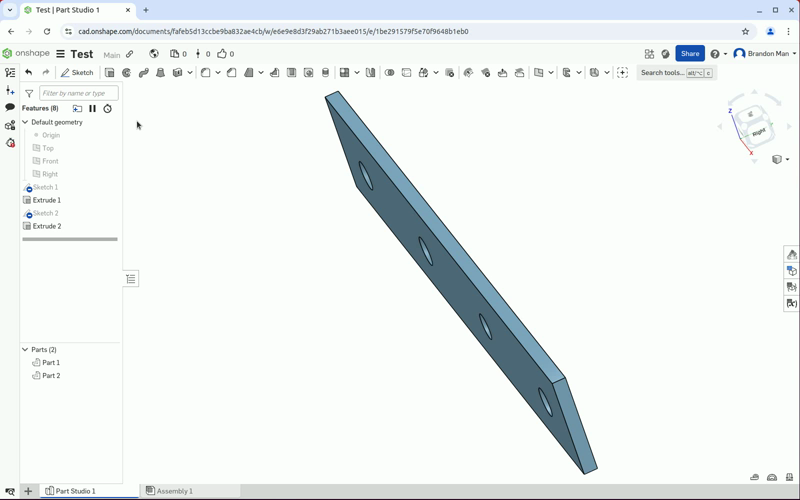
key(right, 2)
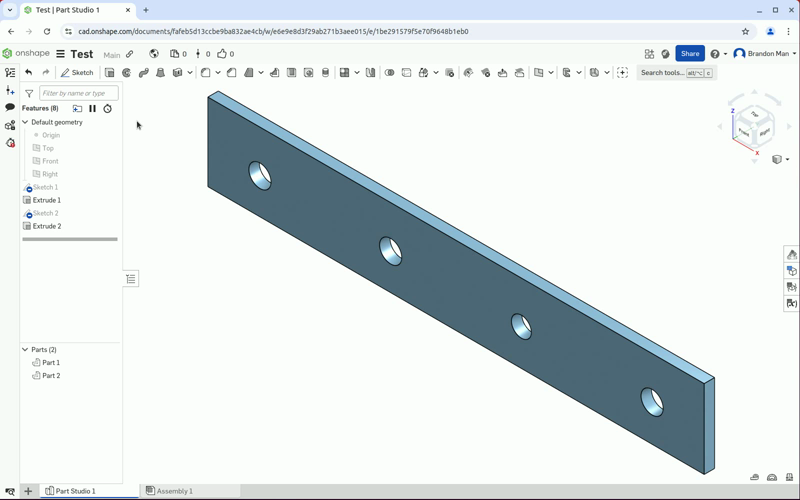
mouse_move(73, 189)
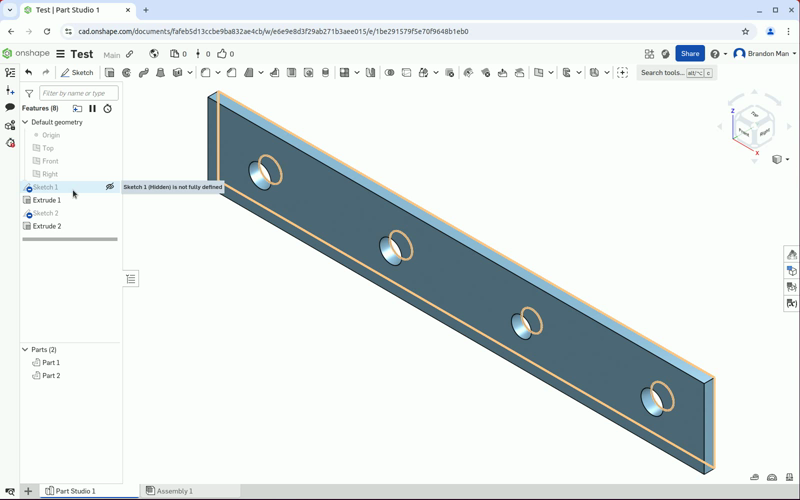
click(73, 189)